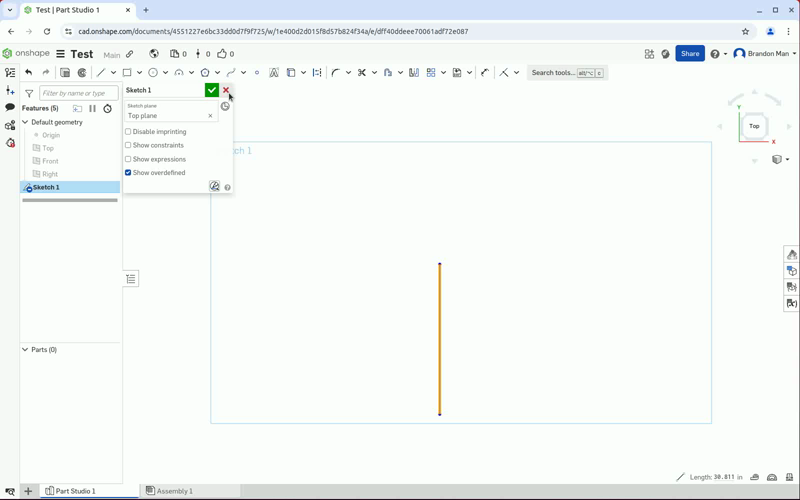
key(shift+h)
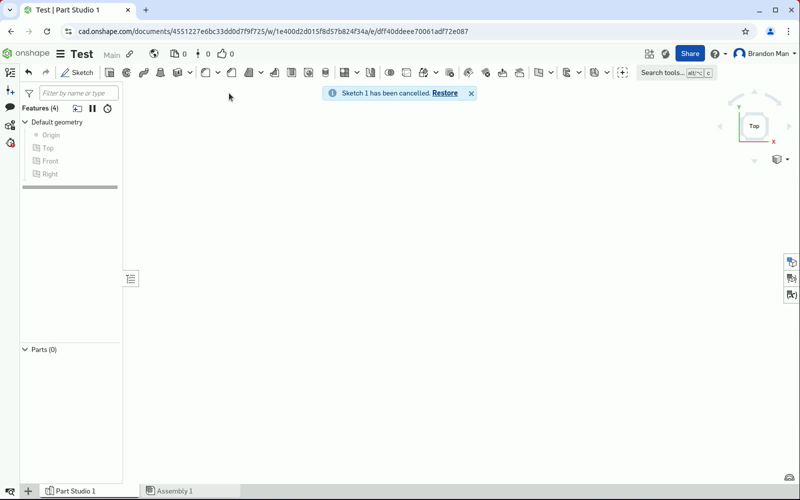
mouse_move(73, 352)
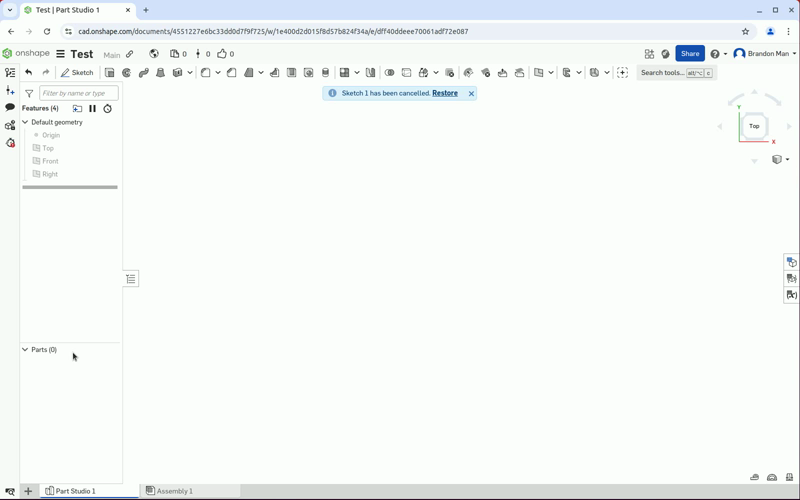
key(y)
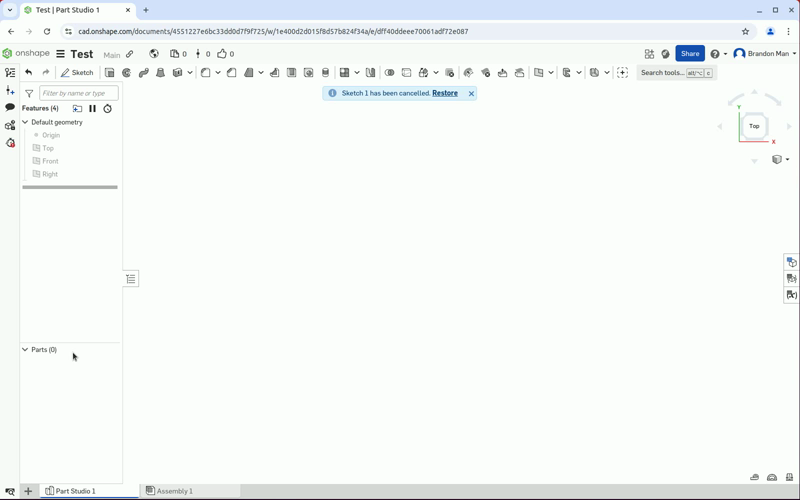
key(shift+p)
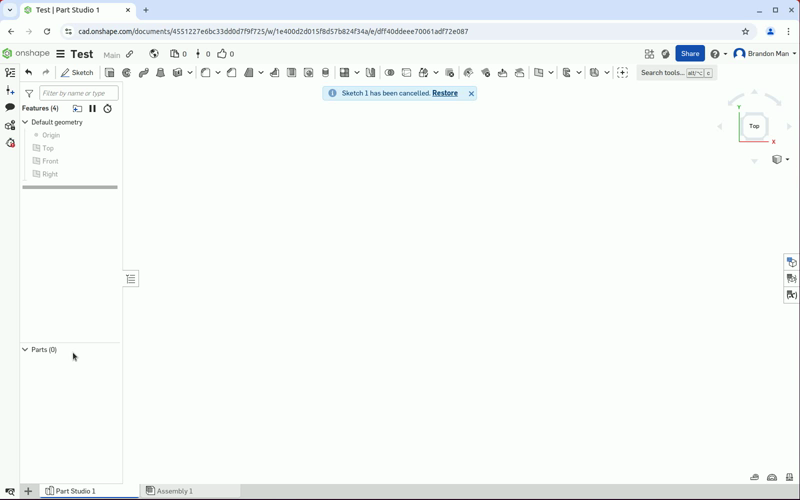
key(space)
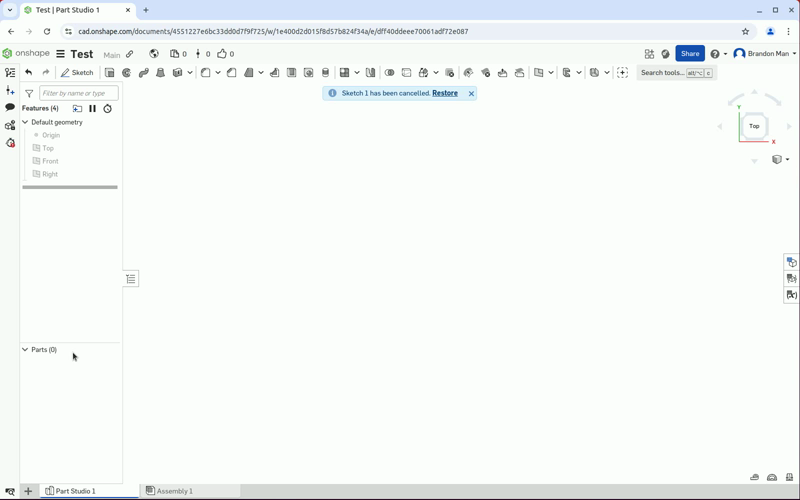
key_down(shift)
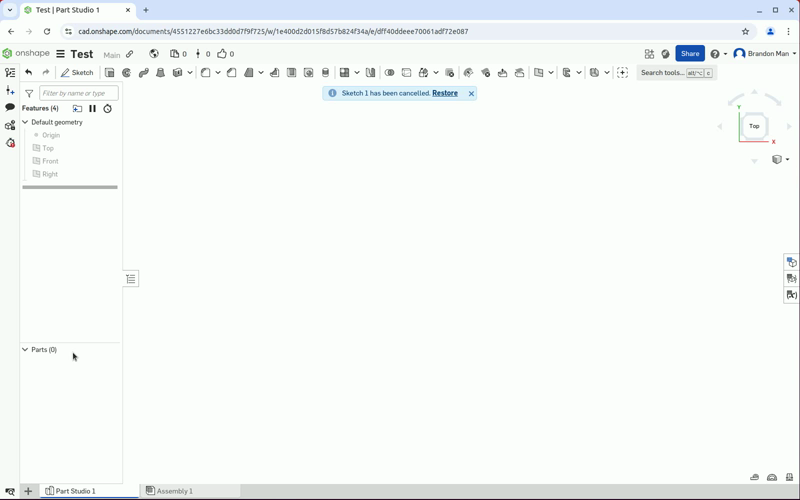
key(up)
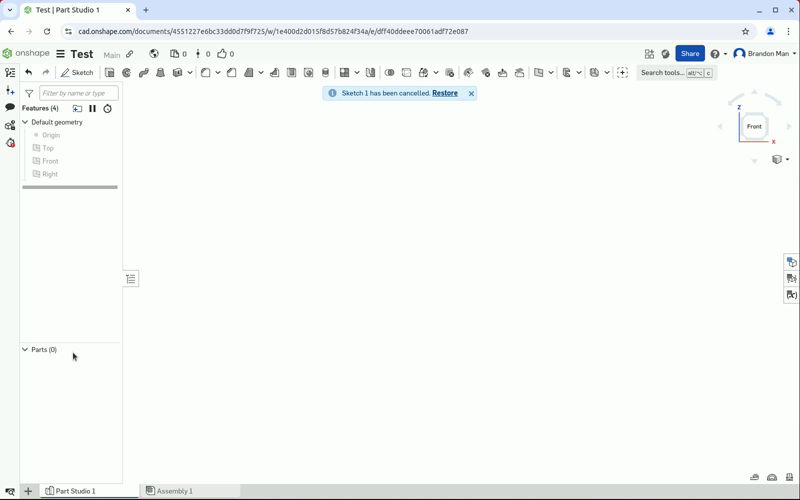
key_up(shift)
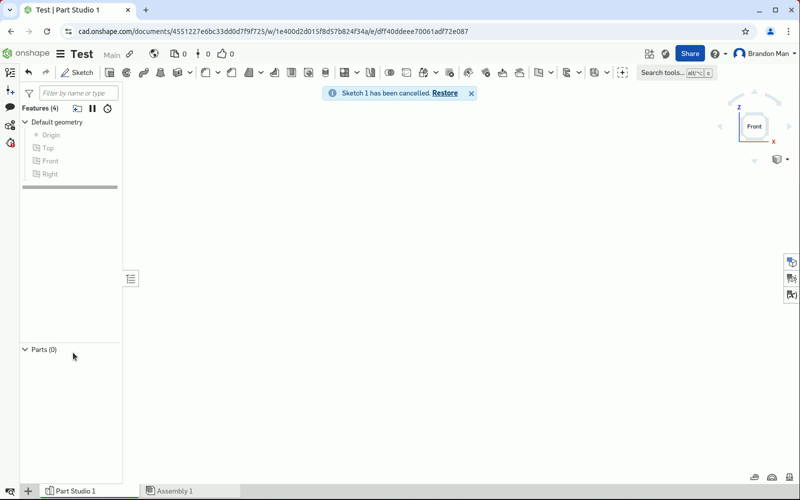
mouse_move(73, 352)
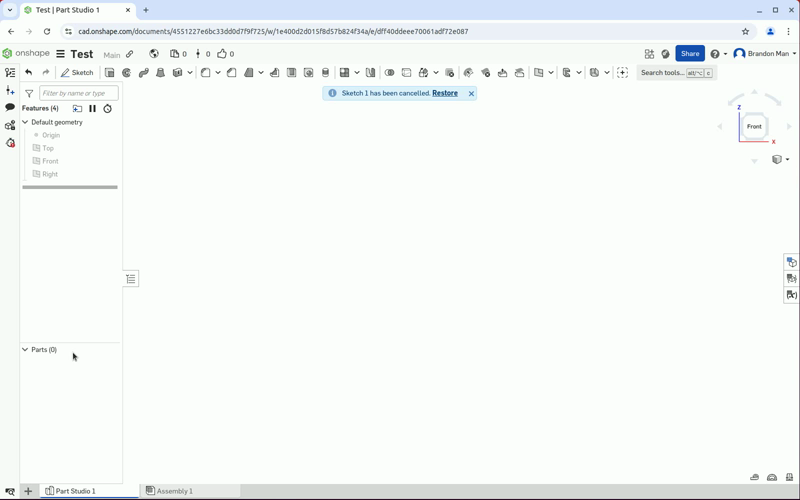
key(shift+y)
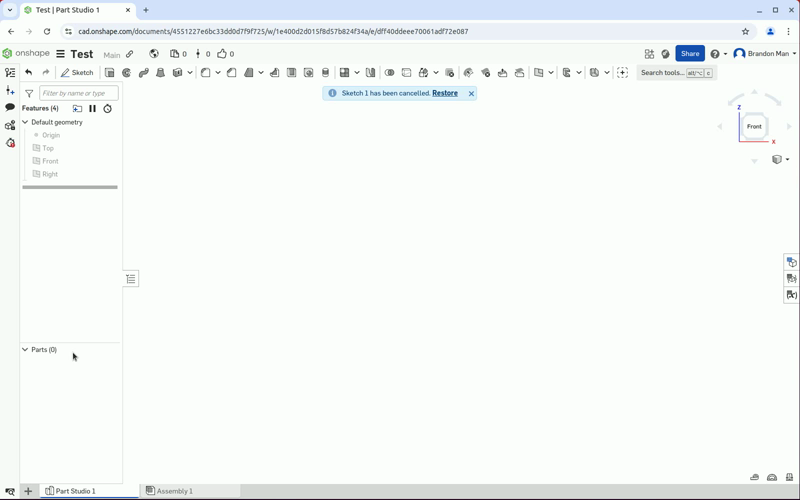
key(shift+s)
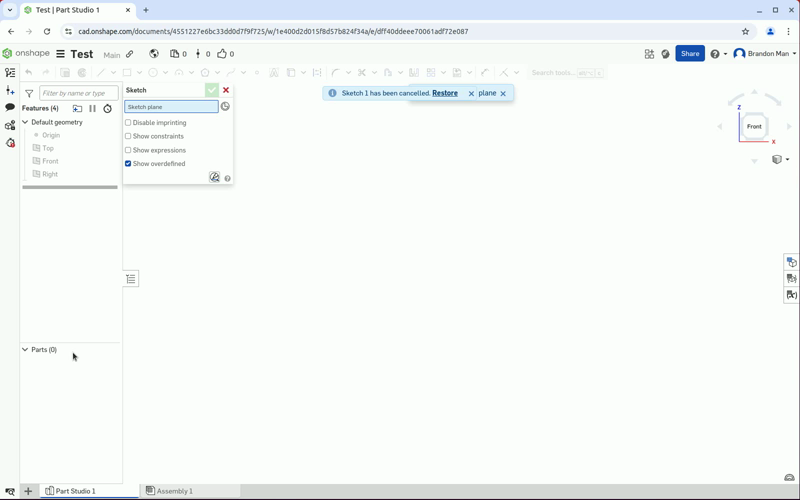
mouse_move(73, 163)
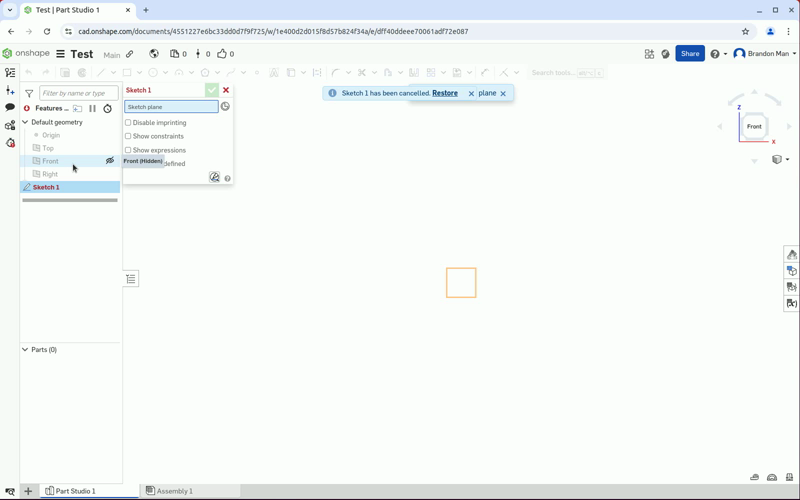
click(73, 163)
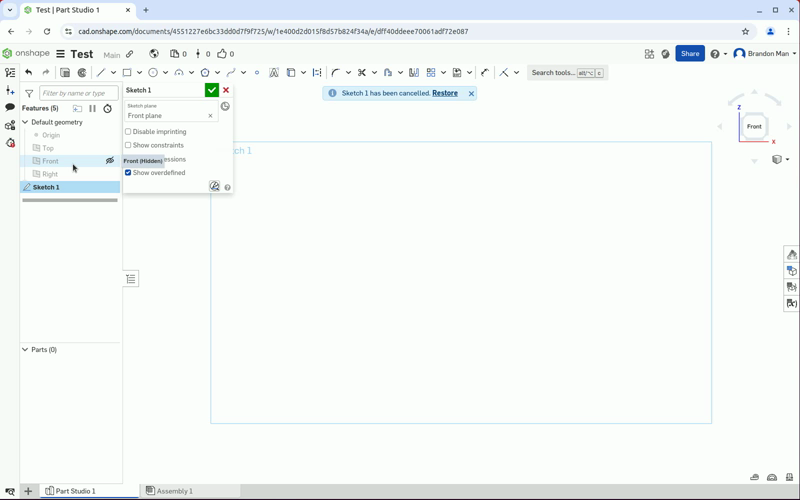
mouse_move(73, 352)
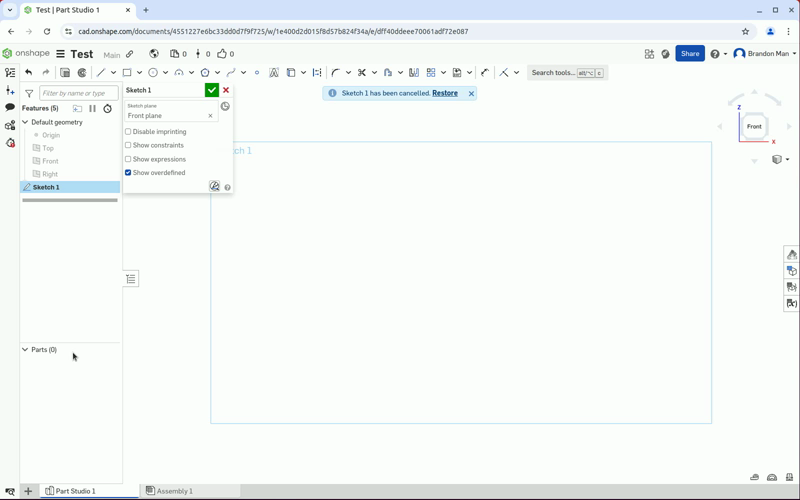
key(y)
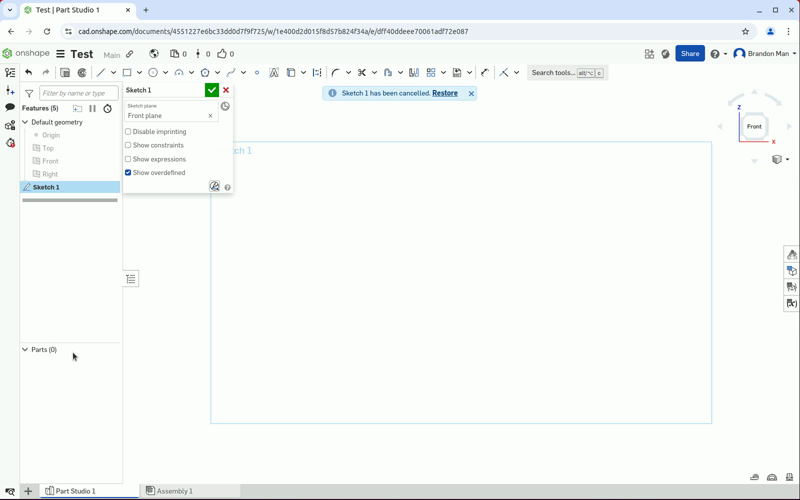
key(l)
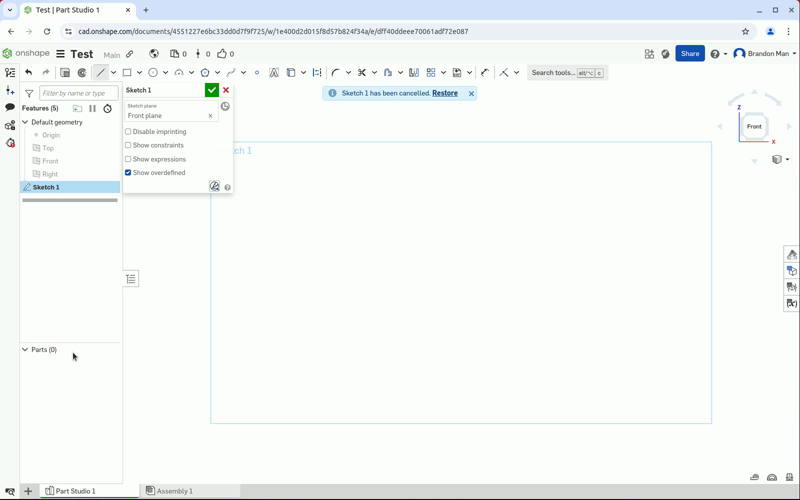
key_down(shift)
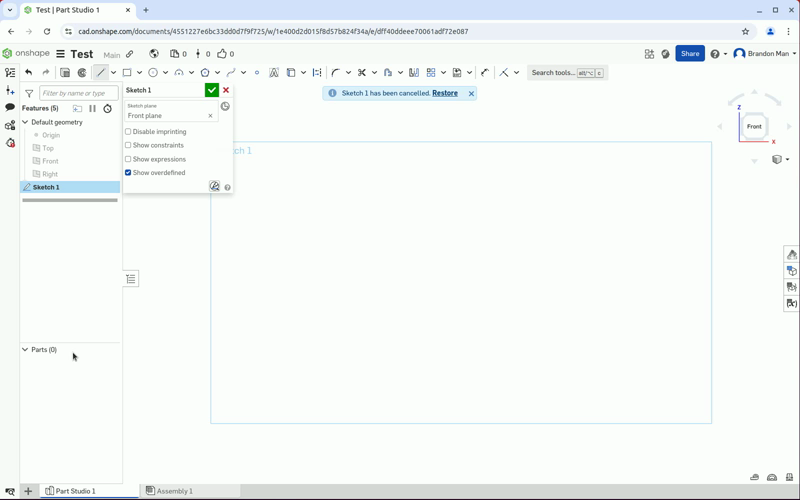
mouse_move(369, 282)
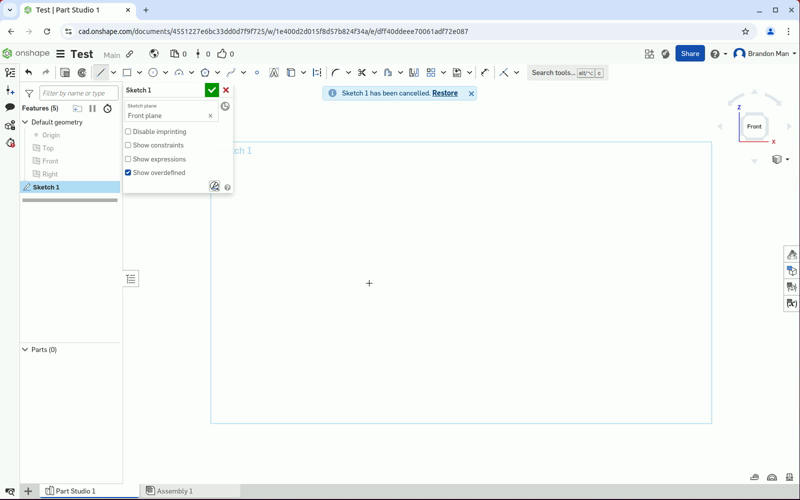
click(369, 282)
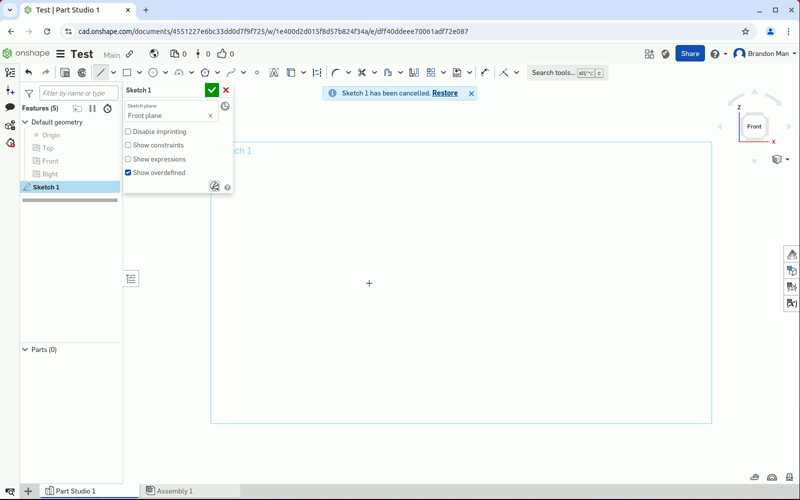
key_up(shift)
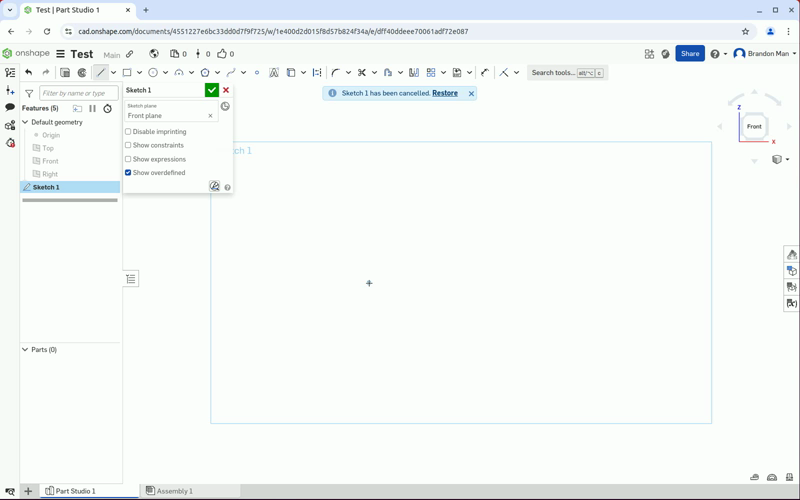
key_down(shift)
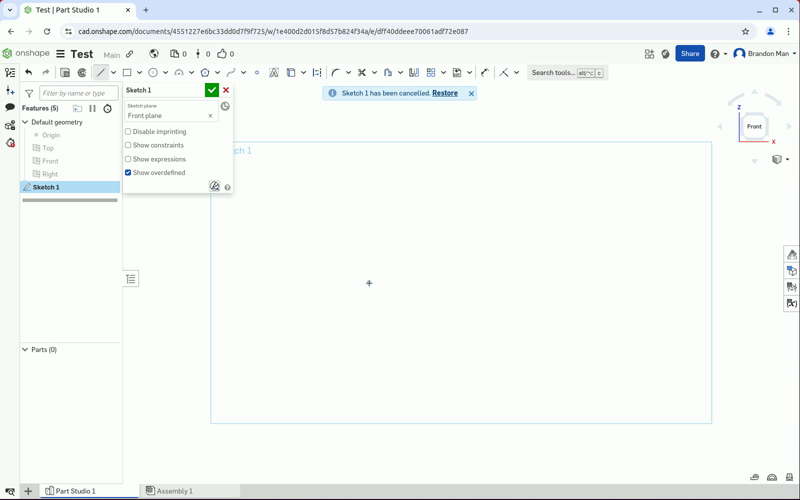
mouse_move(461, 282)
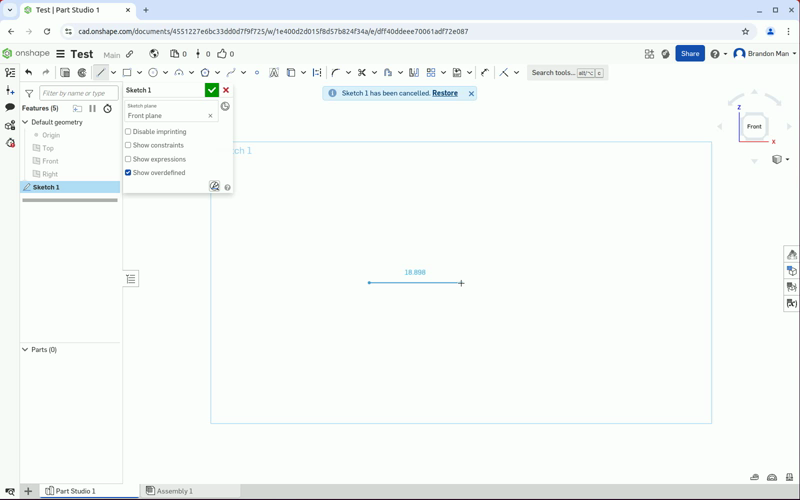
click(461, 282)
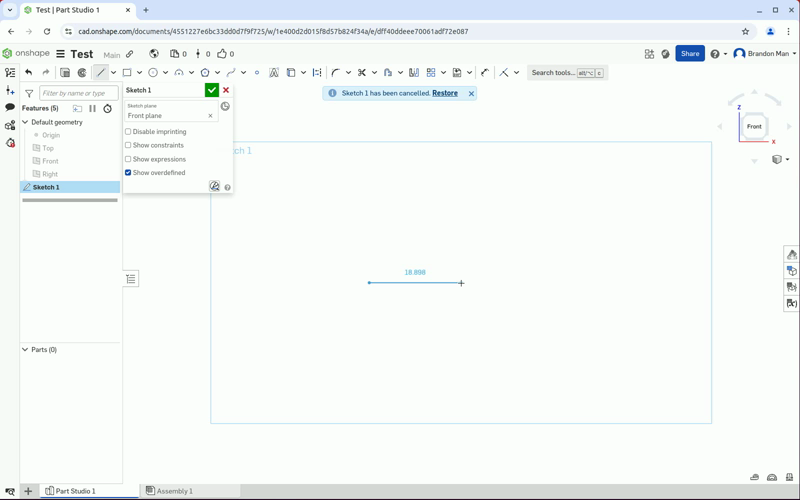
key_up(shift)
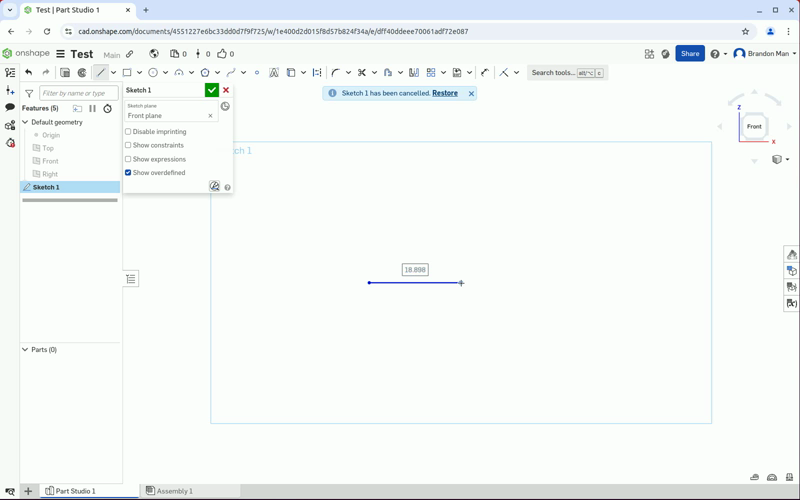
key_down(shift)
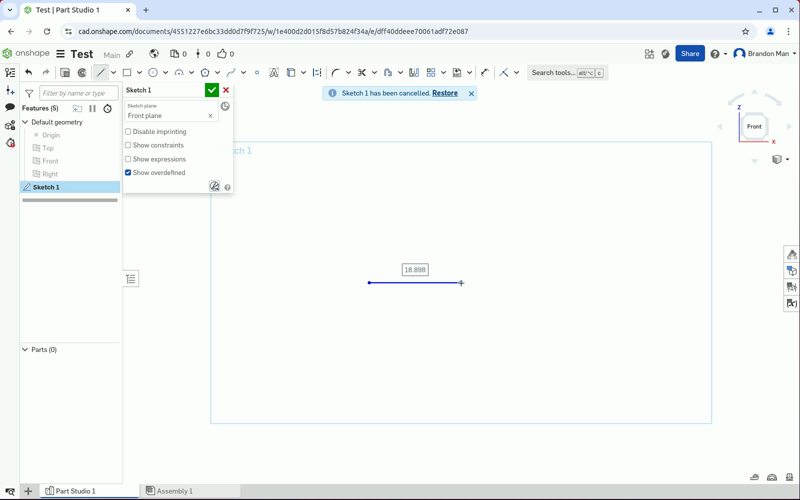
mouse_move(491, 282)
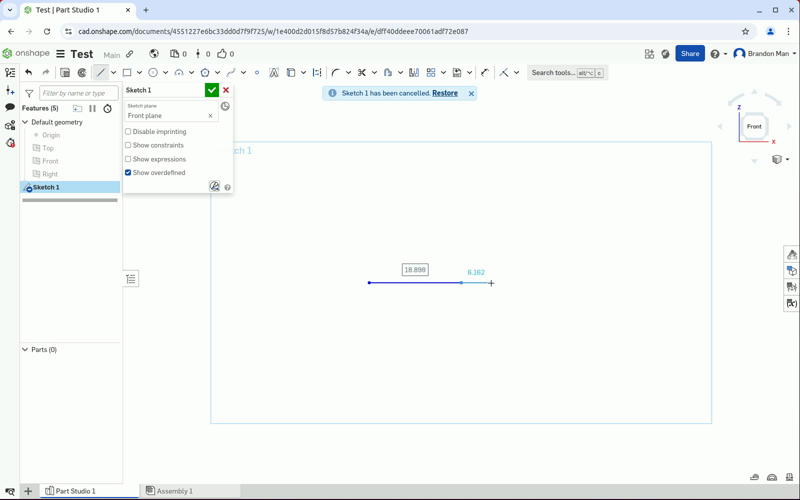
mouse_move(461, 223)
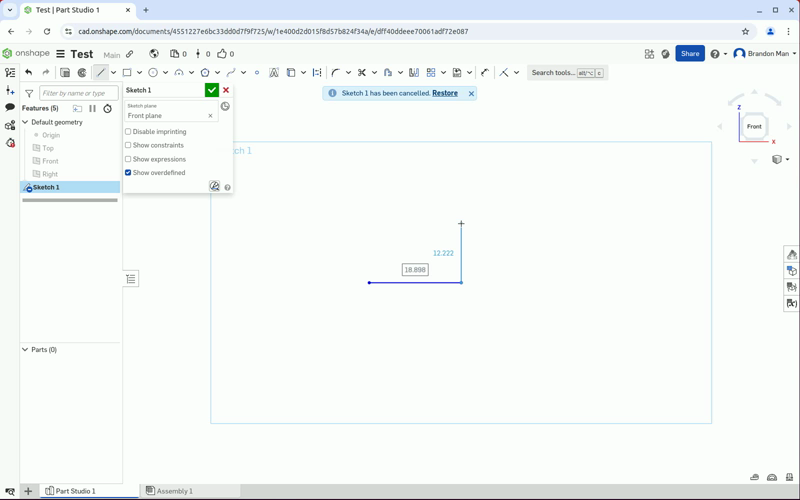
click(461, 223)
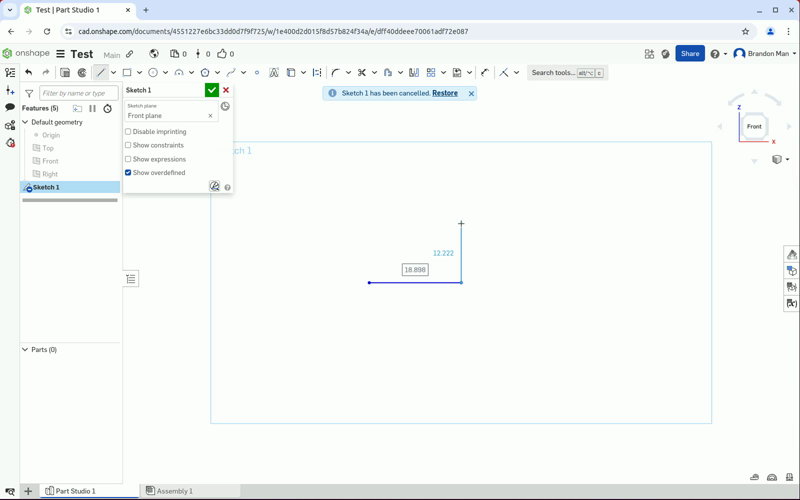
key_up(shift)
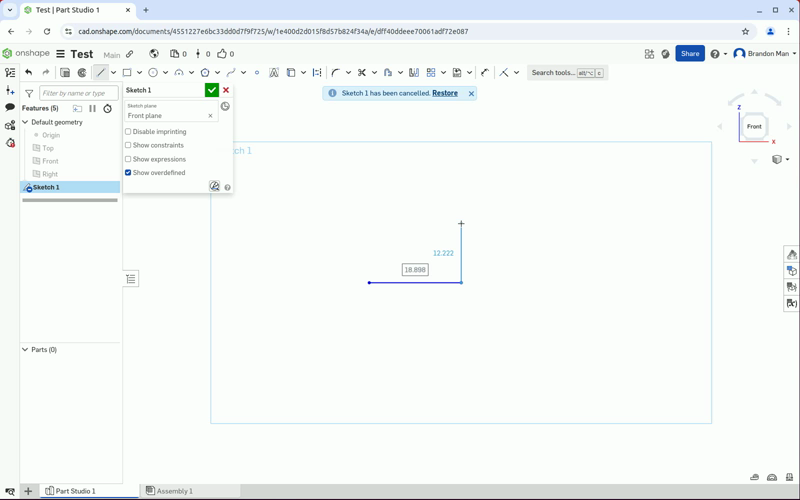
key_down(shift)
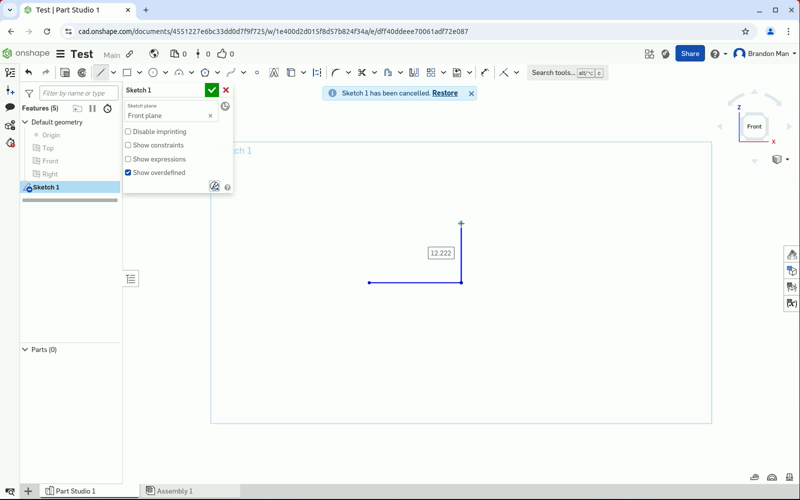
mouse_move(369, 223)
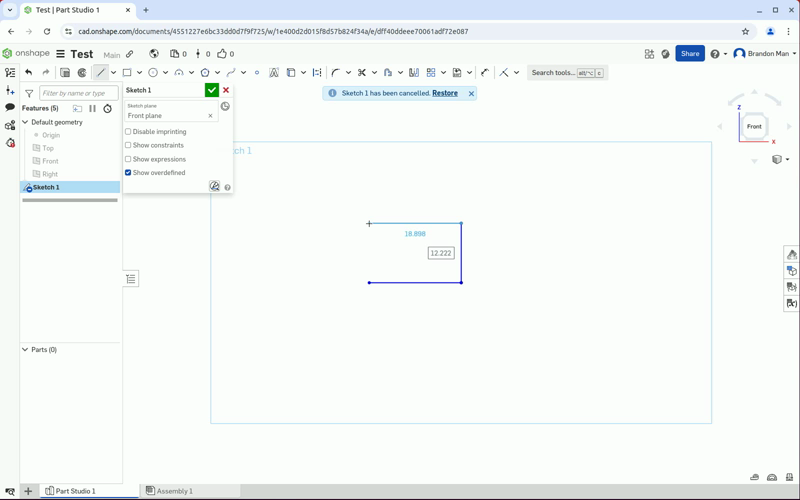
click(369, 223)
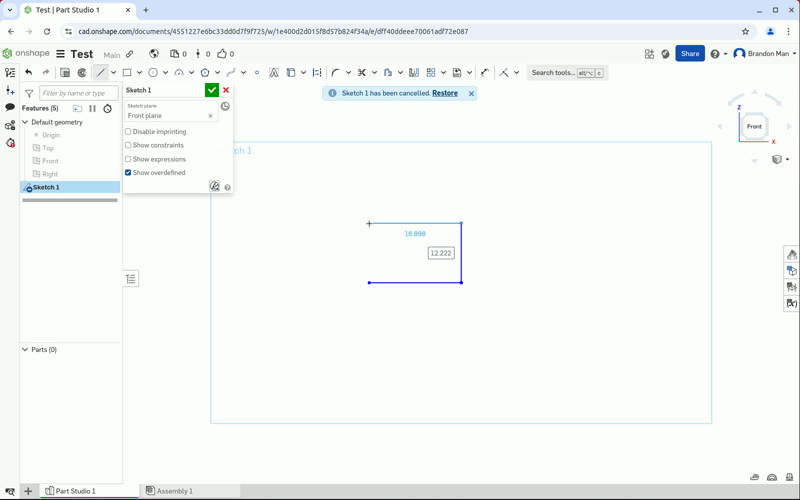
key_up(shift)
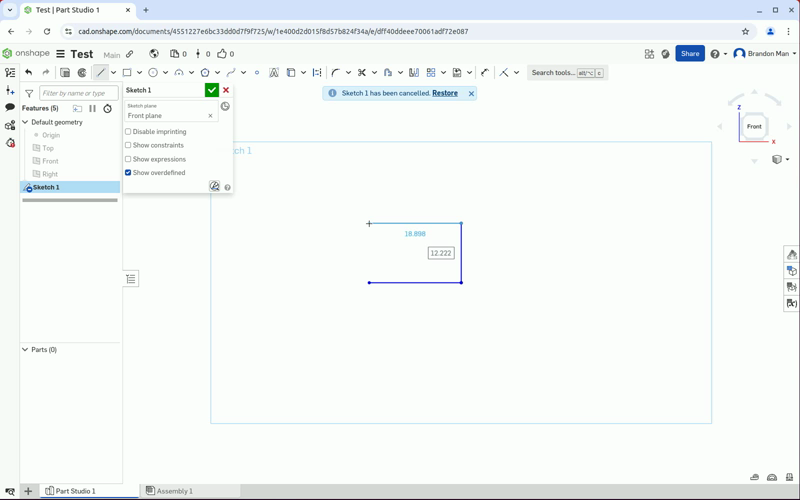
mouse_move(399, 223)
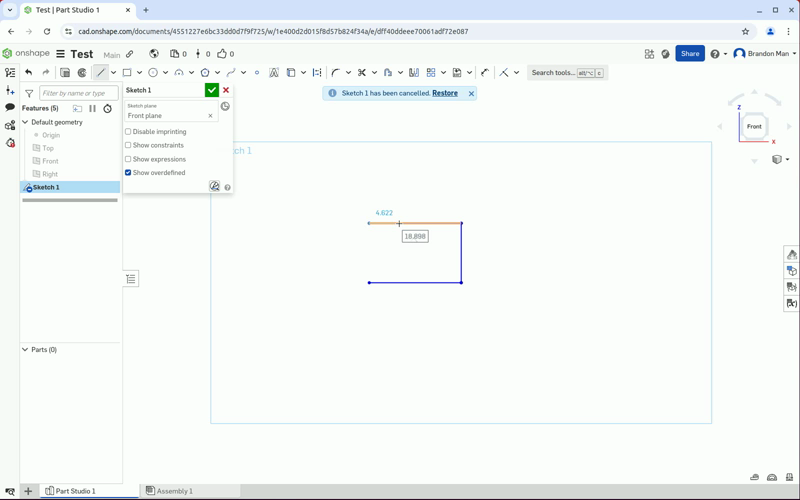
key_down(shift)
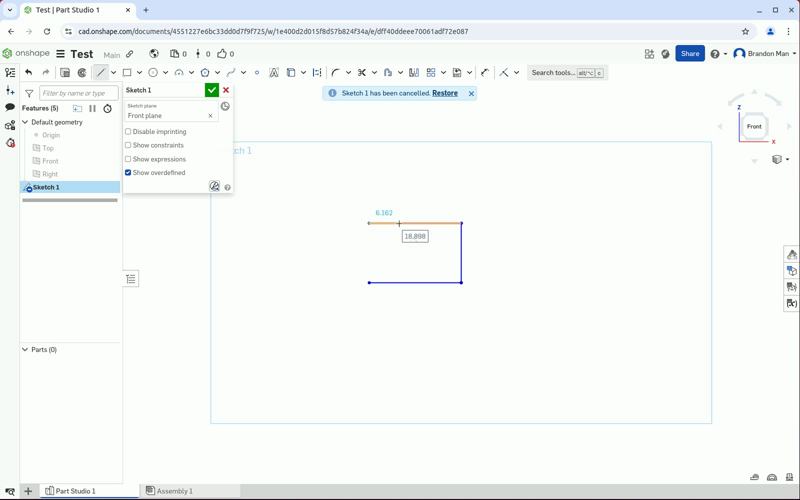
mouse_move(369, 282)
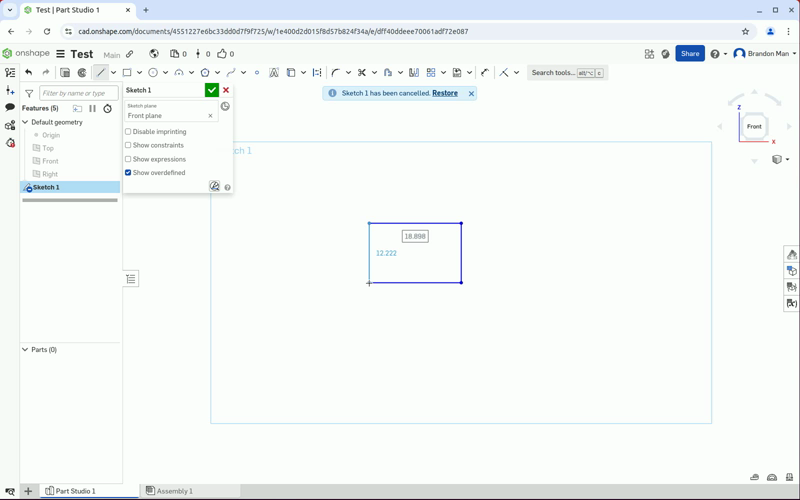
key_up(shift)
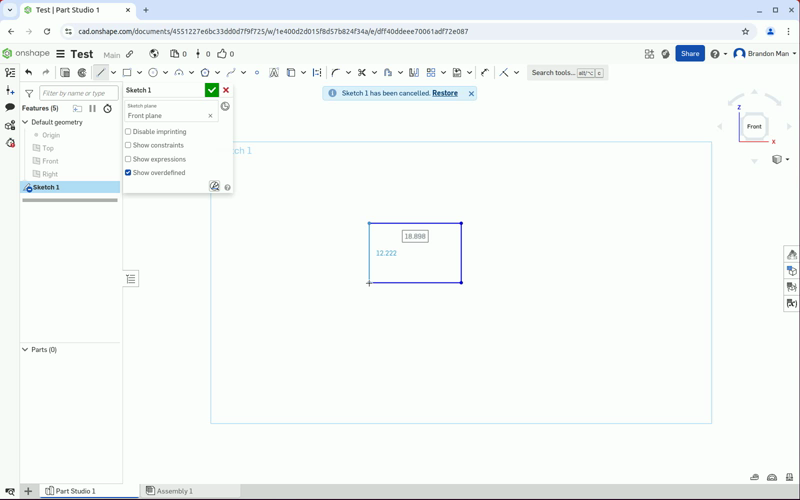
click(369, 282)
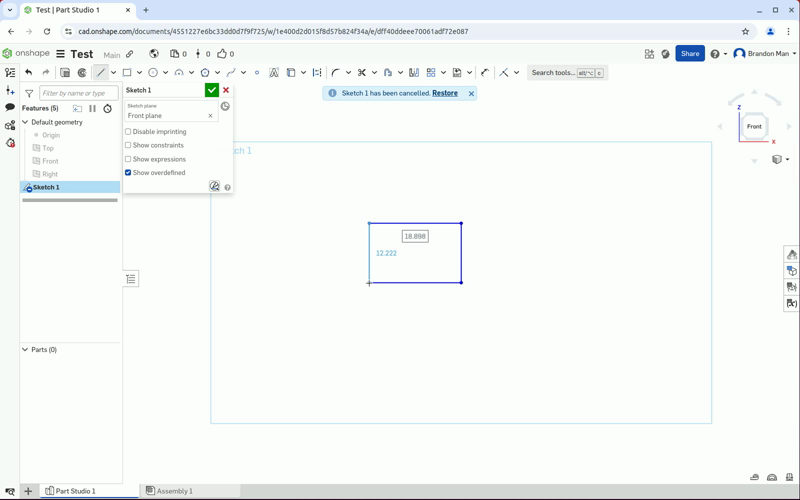
key(esc)
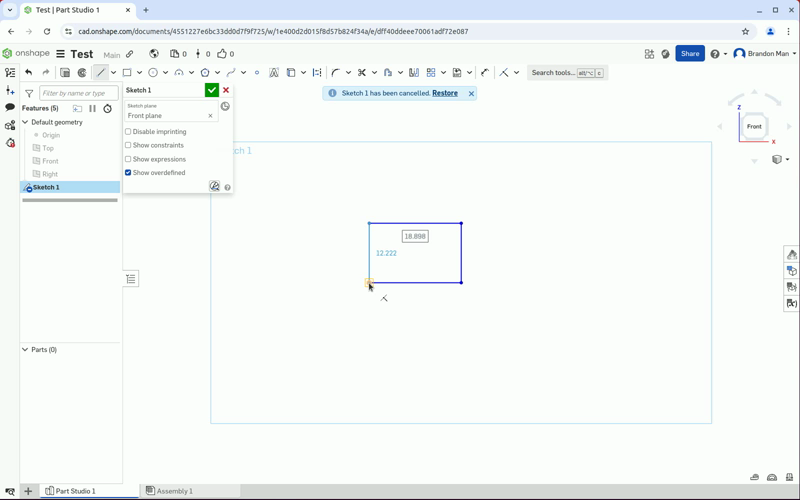
mouse_move(405, 246)
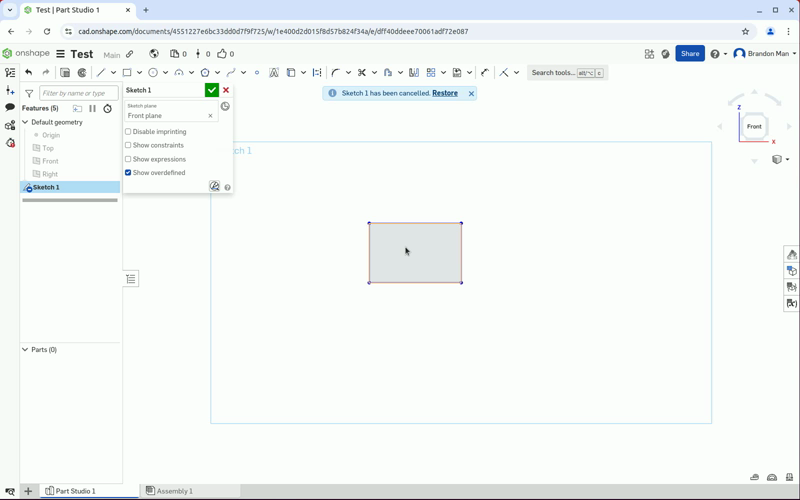
click(405, 246)
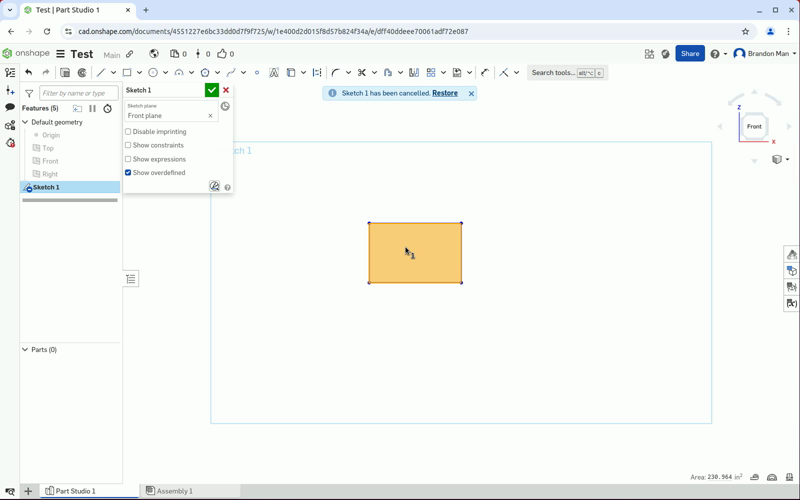
mouse_move(73, 352)
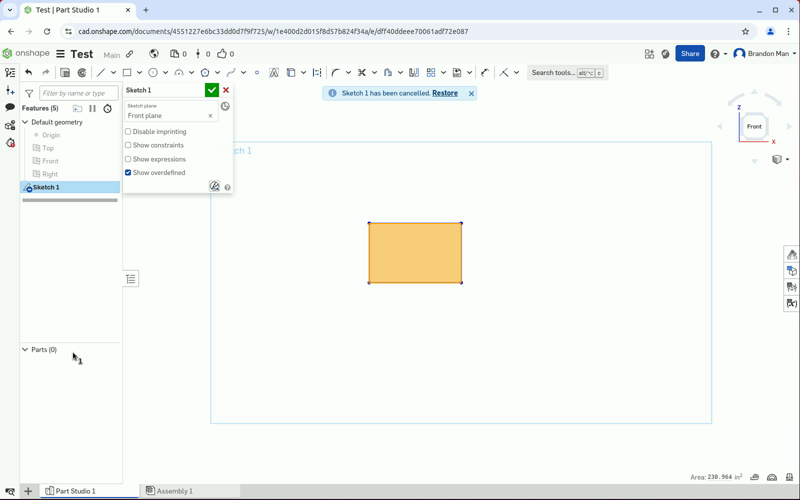
key(shift+y)
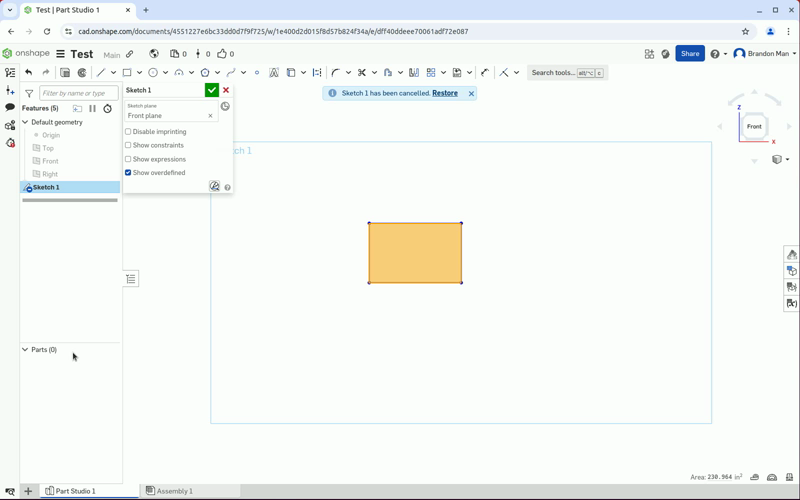
key(shift+e)
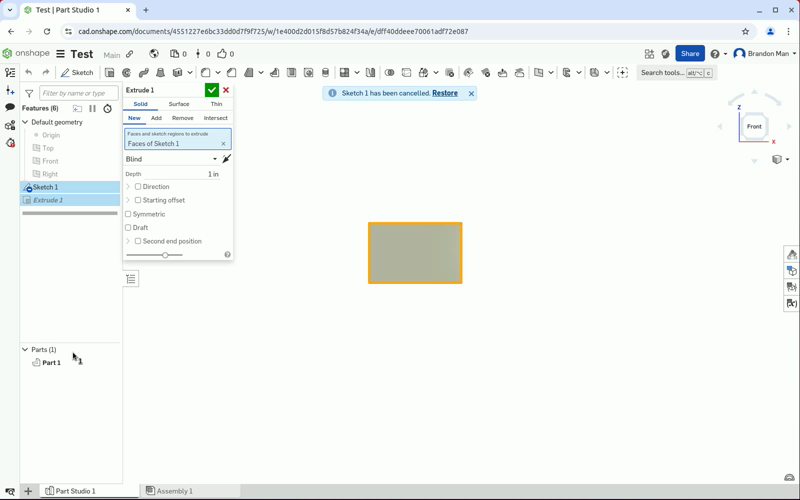
mouse_move(143, 106)
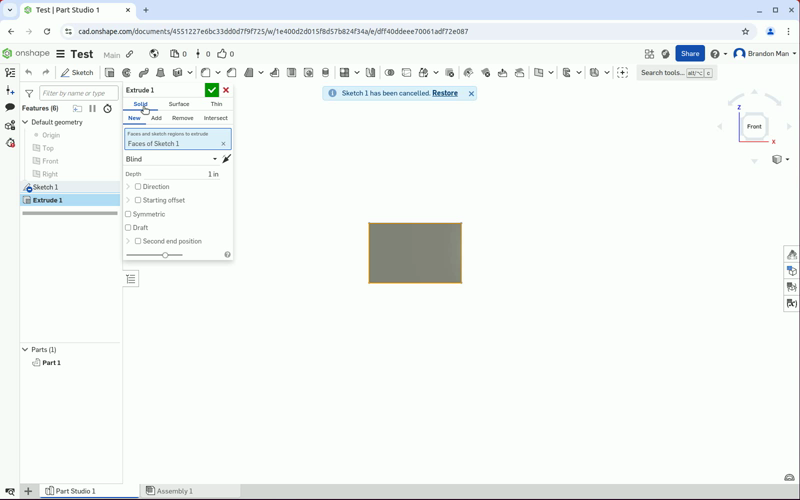
click(143, 106)
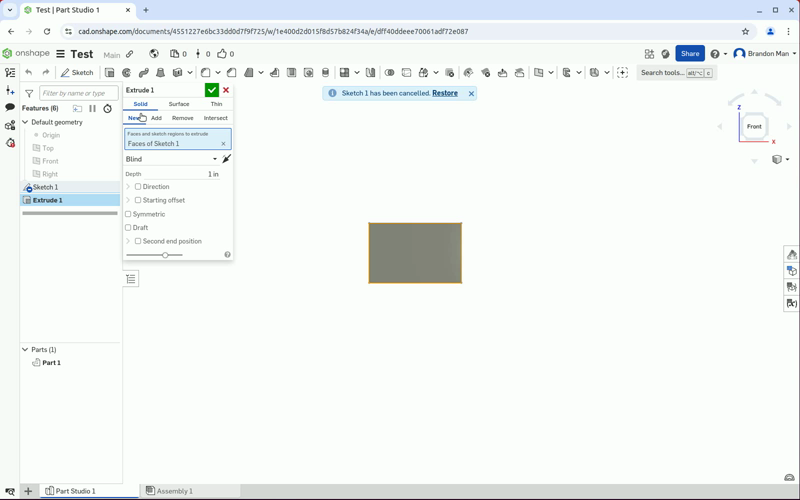
mouse_move(137, 120)
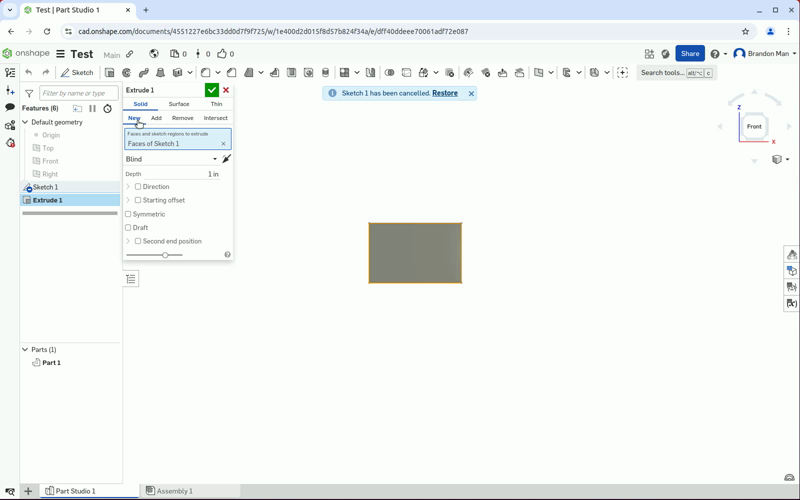
click(137, 120)
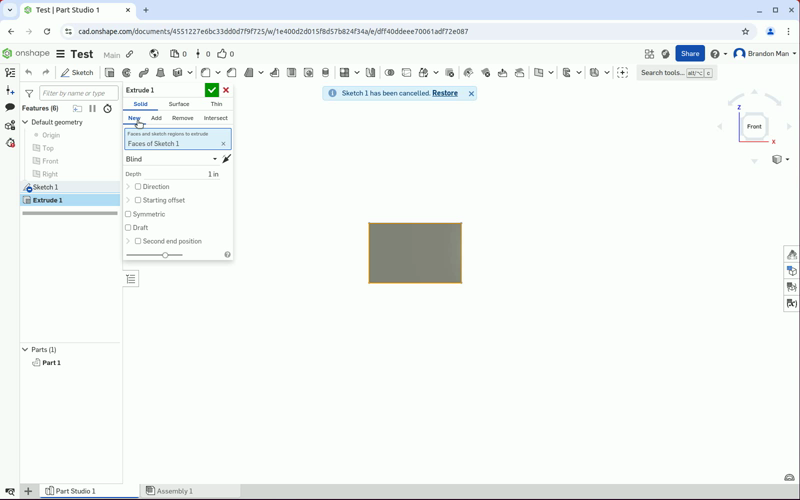
key(tab, 4)
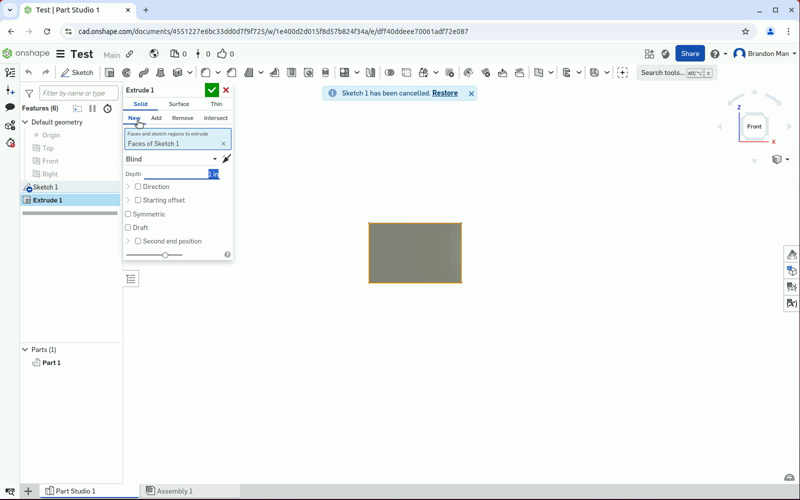
text(10.832)
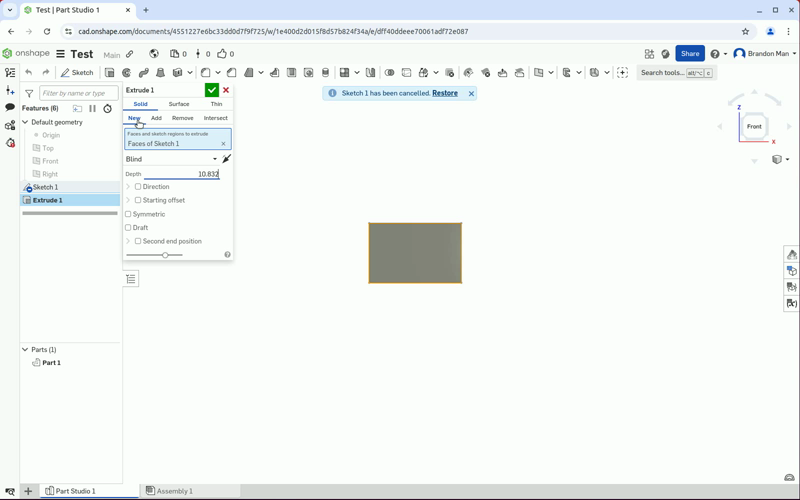
key(enter)
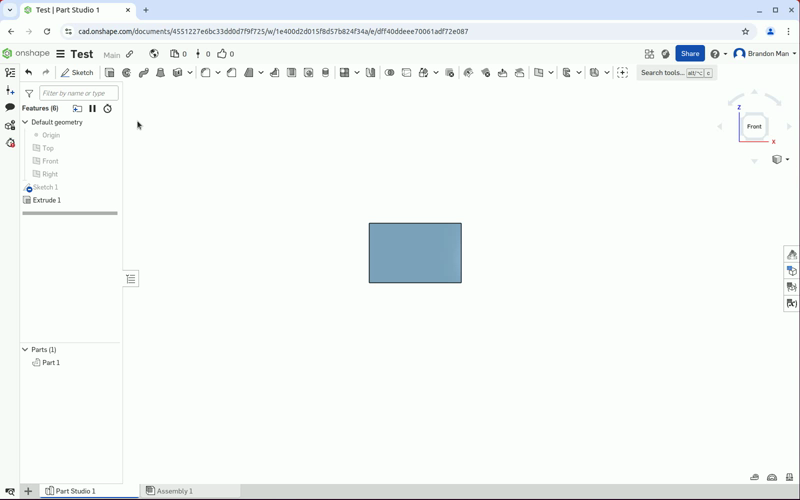
key(shift+h)
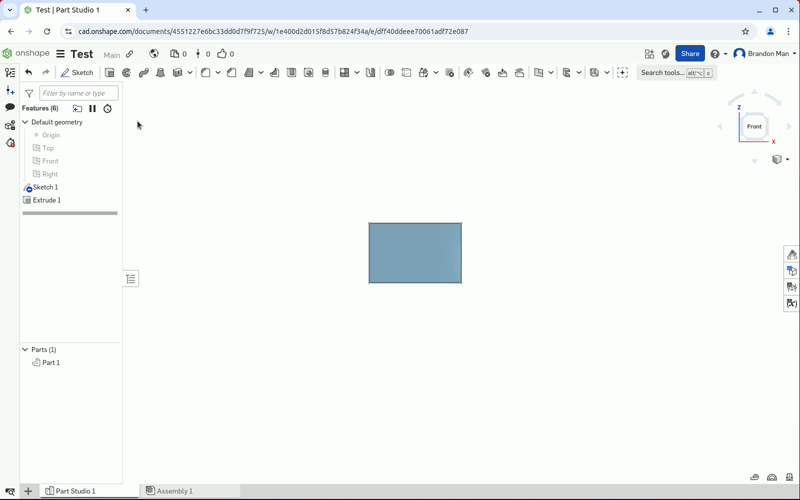
key(shift+h)
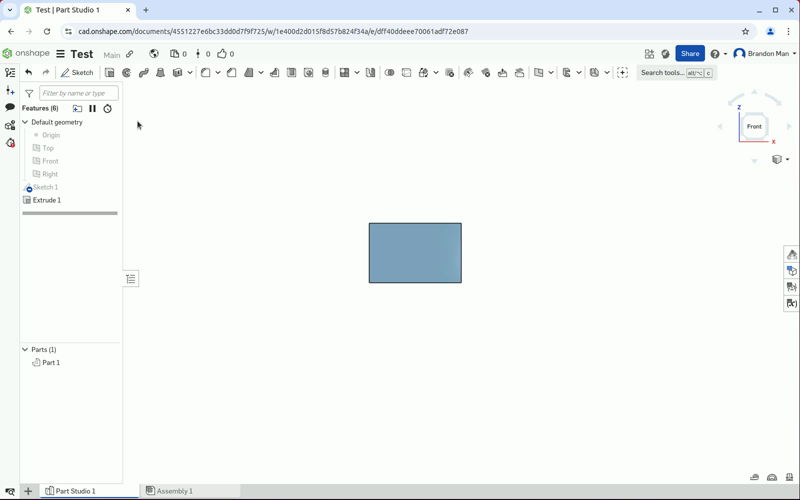
mouse_move(73, 189)
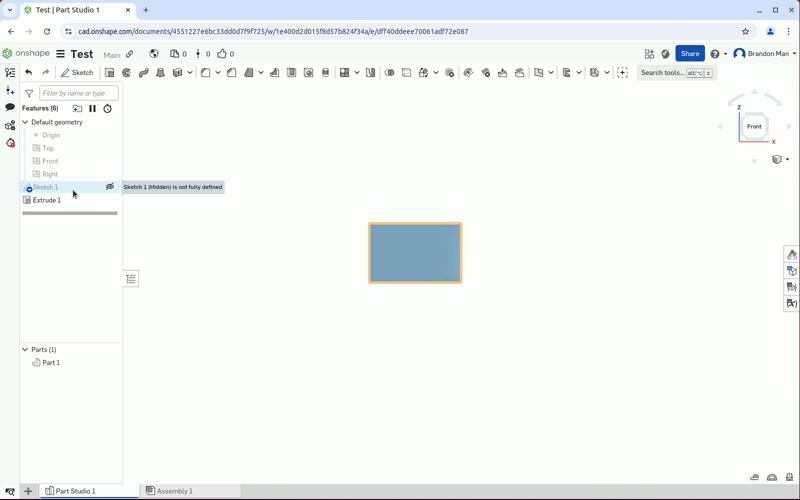
click(73, 189)
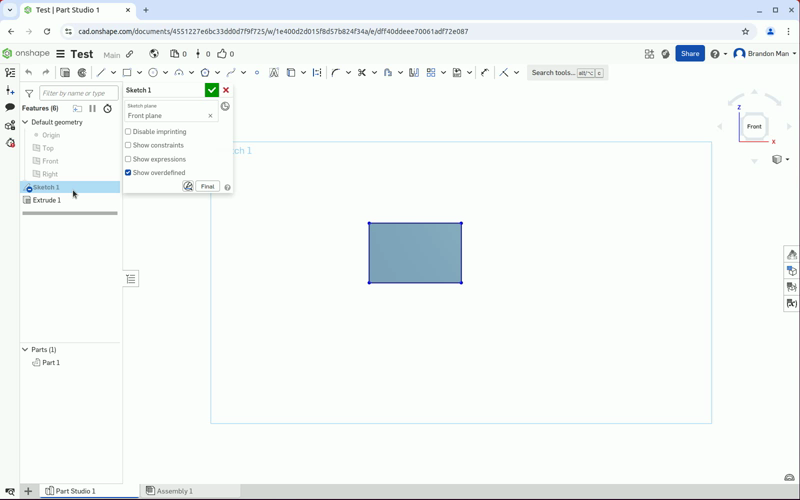
mouse_move(229, 92)
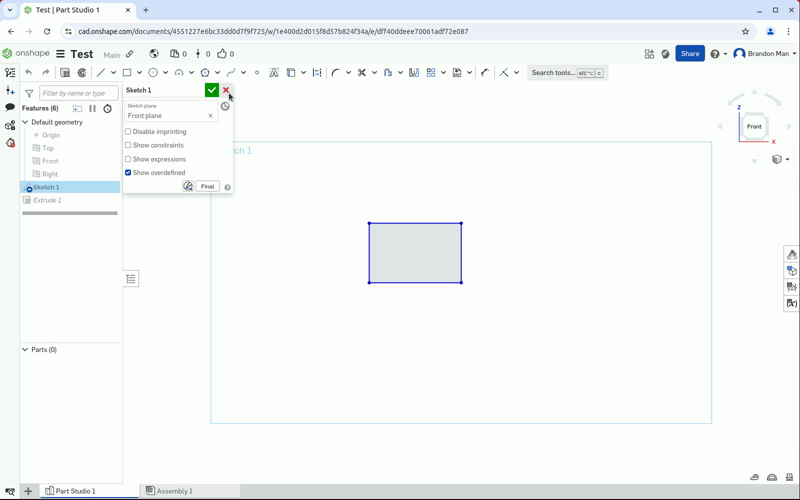
click(229, 92)
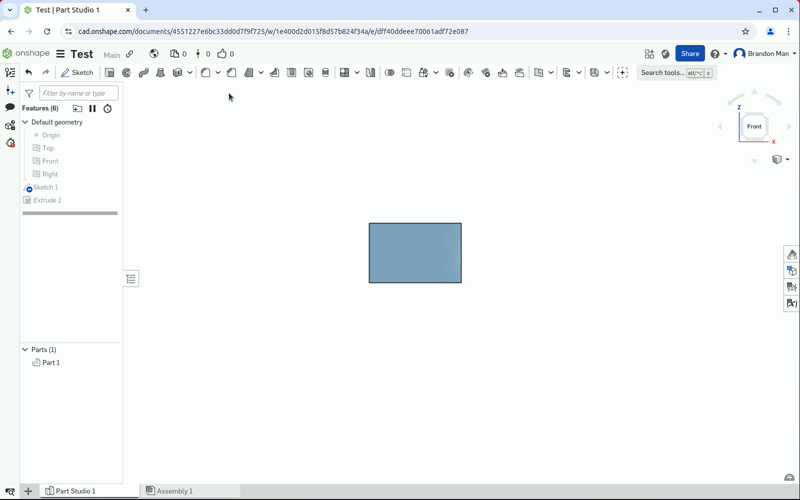
mouse_move(73, 352)
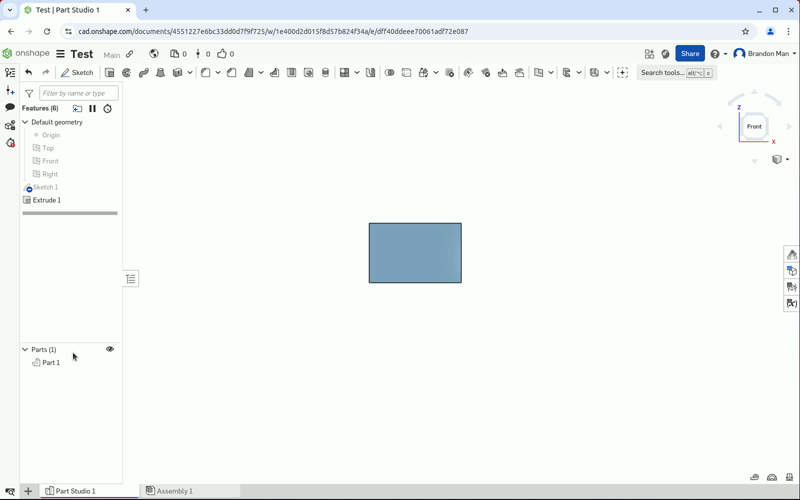
key(y)
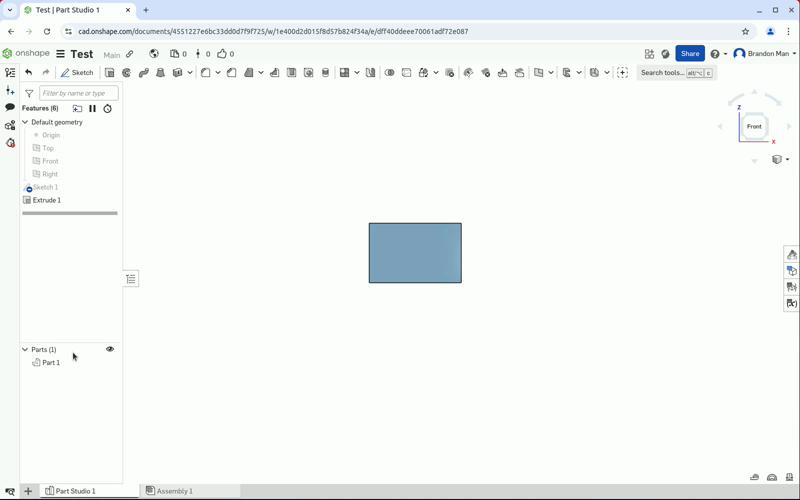
key(shift+p)
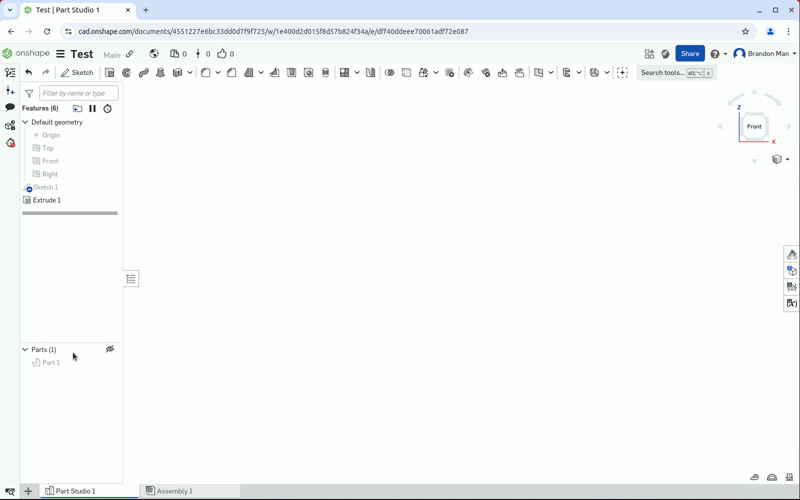
key(space)
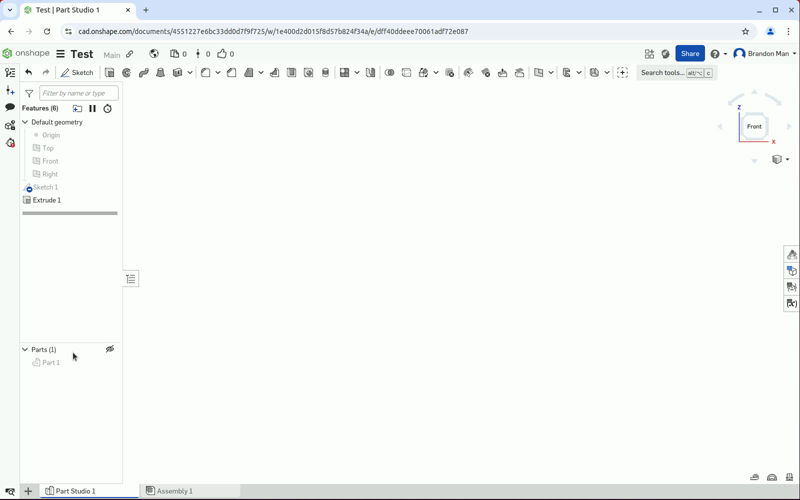
key_down(shift)
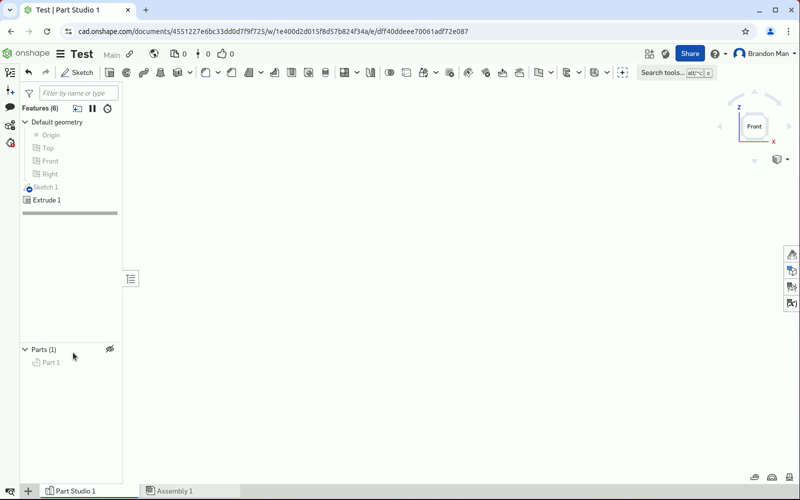
key(down)
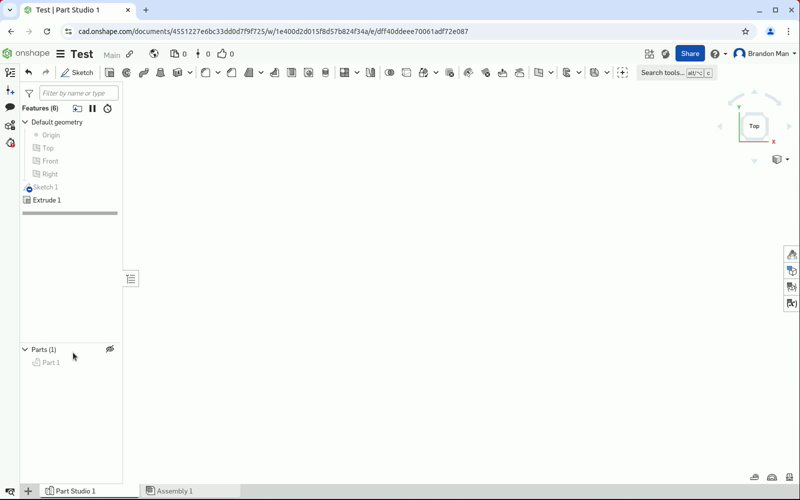
key_up(shift)
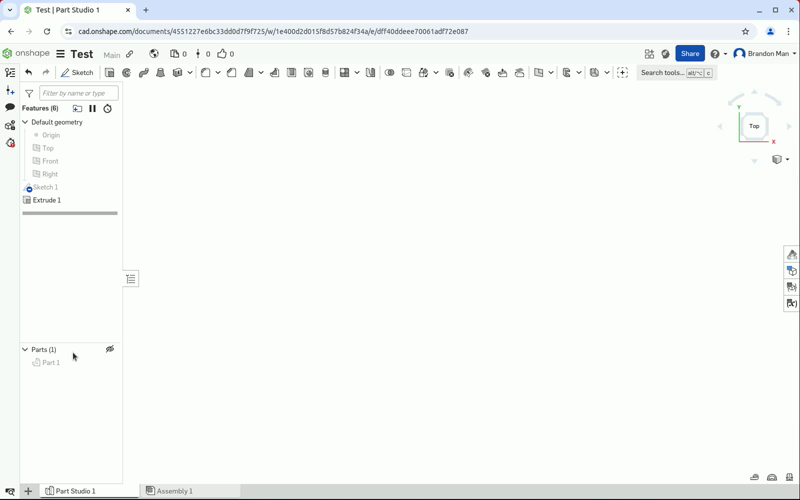
mouse_move(73, 352)
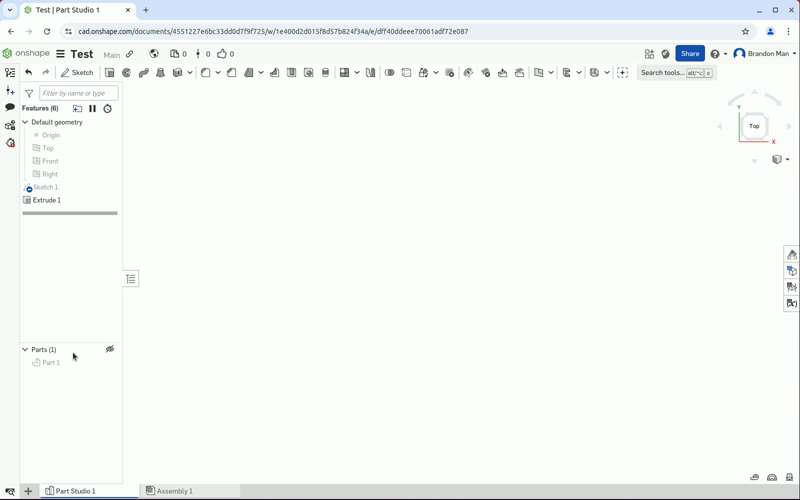
key(shift+y)
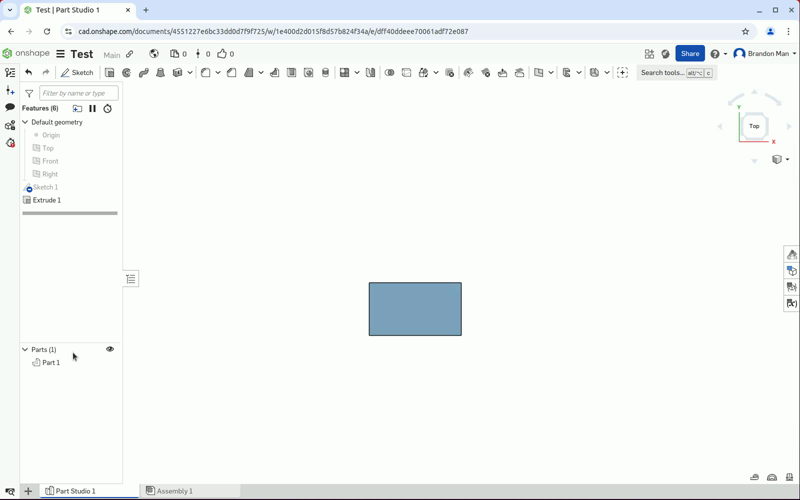
mouse_move(541, 75)
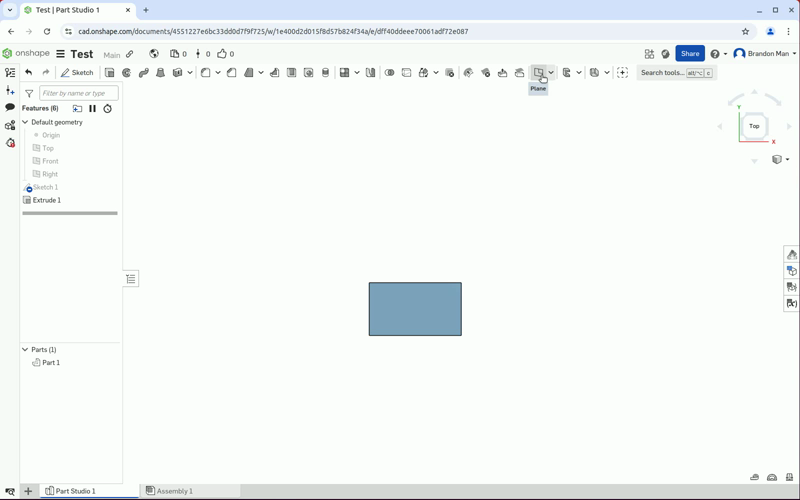
click(541, 75)
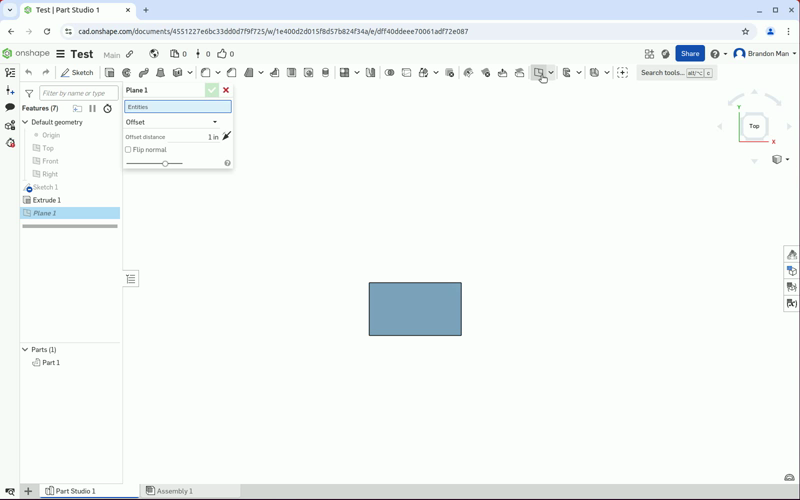
mouse_move(73, 150)
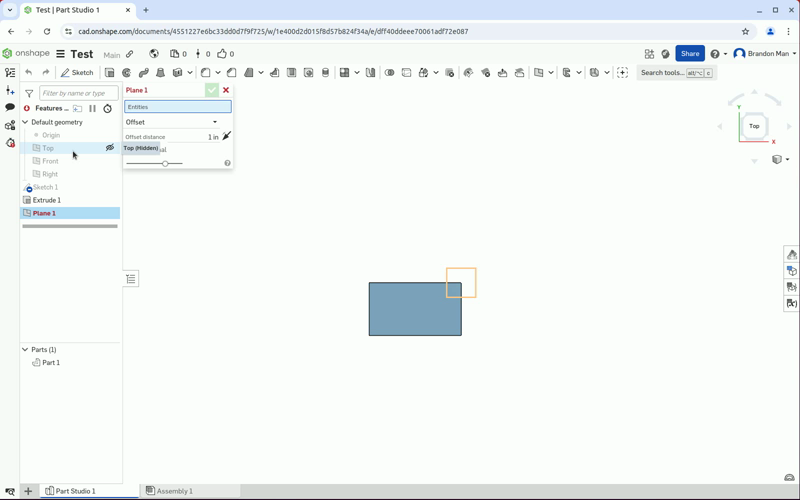
click(73, 150)
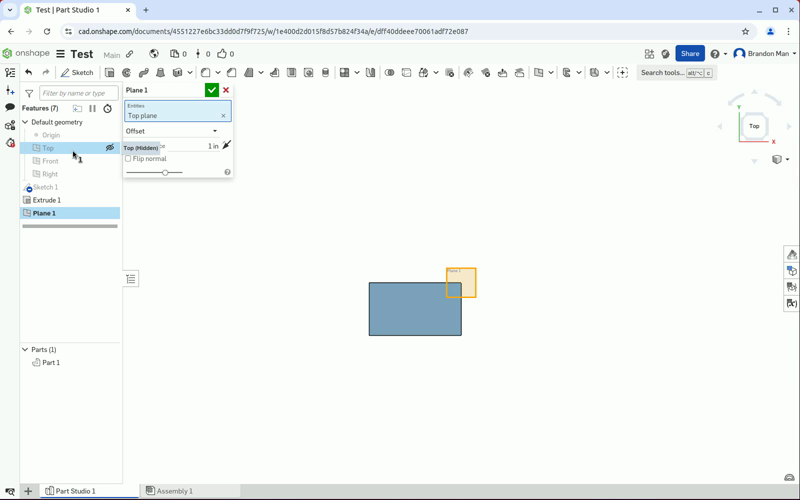
key(tab, 2)
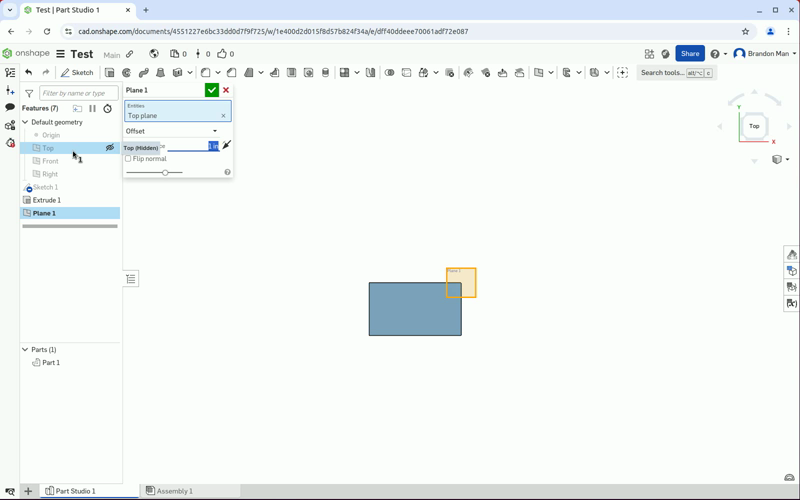
text(12.263)
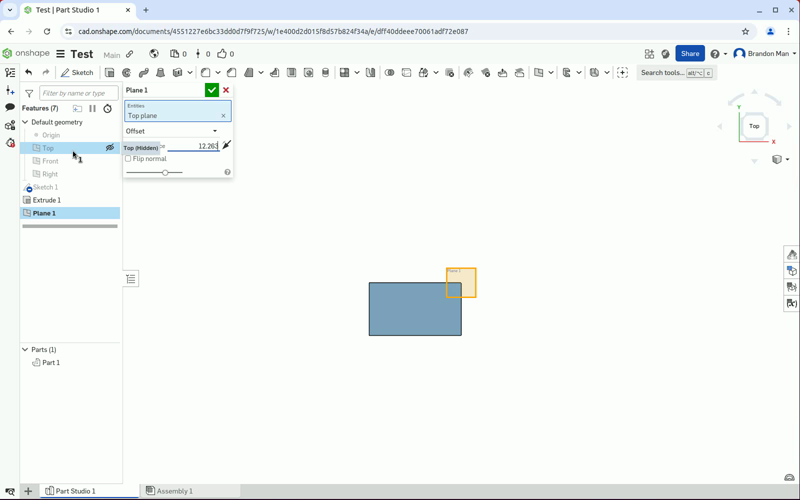
key(enter, 2)
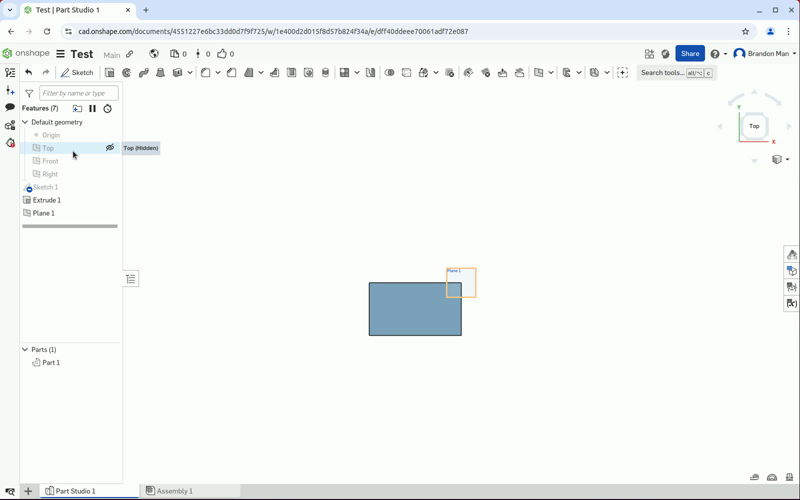
key(shift+s)
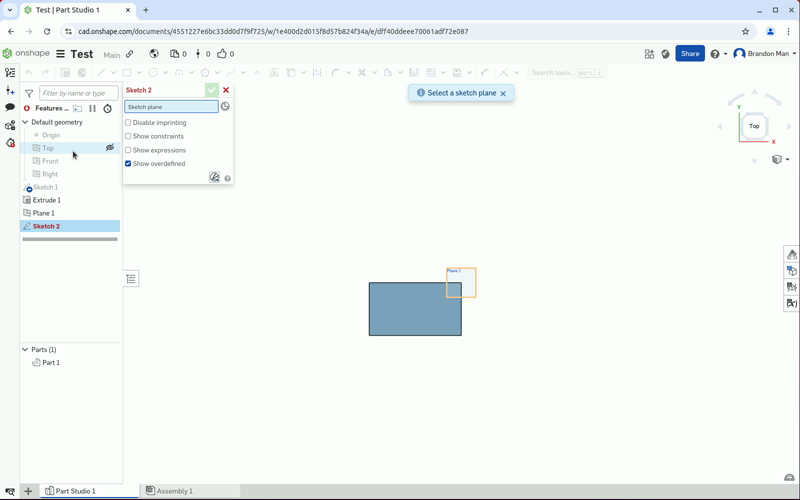
mouse_move(73, 215)
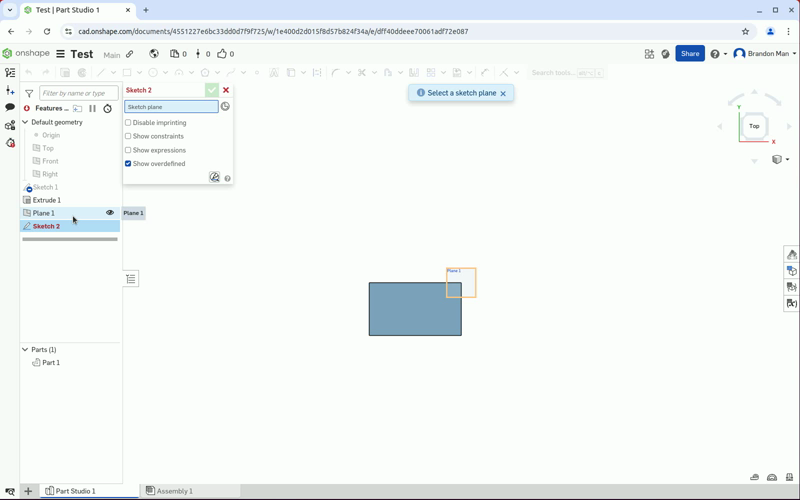
click(73, 215)
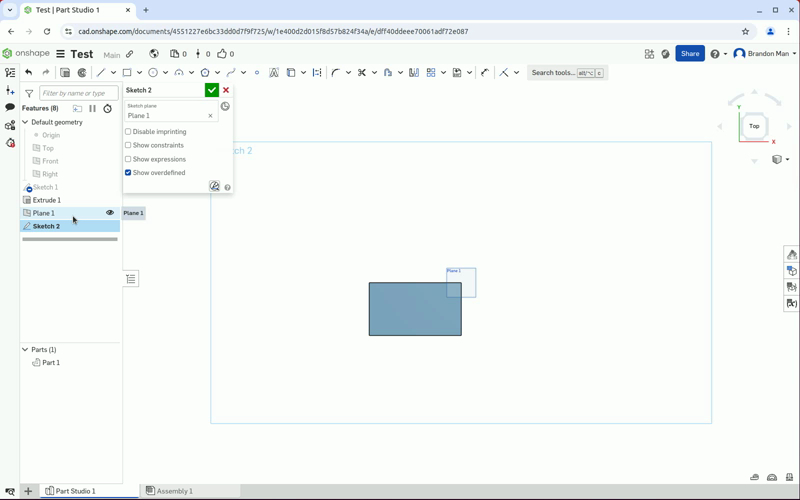
mouse_move(73, 352)
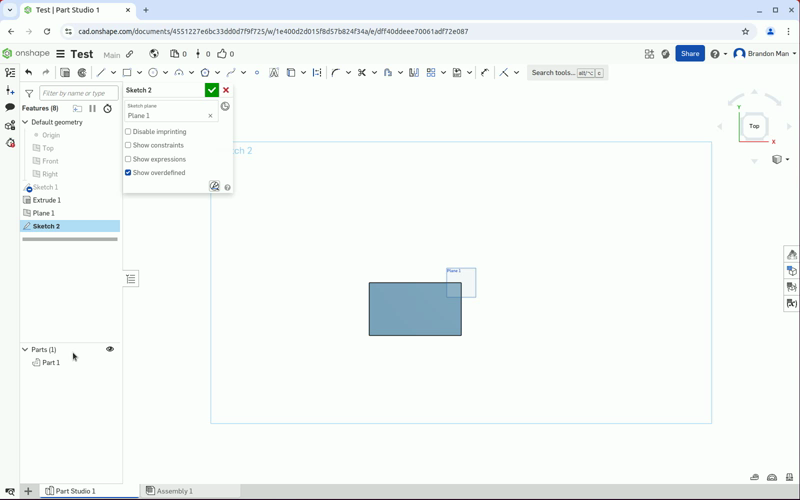
key(y)
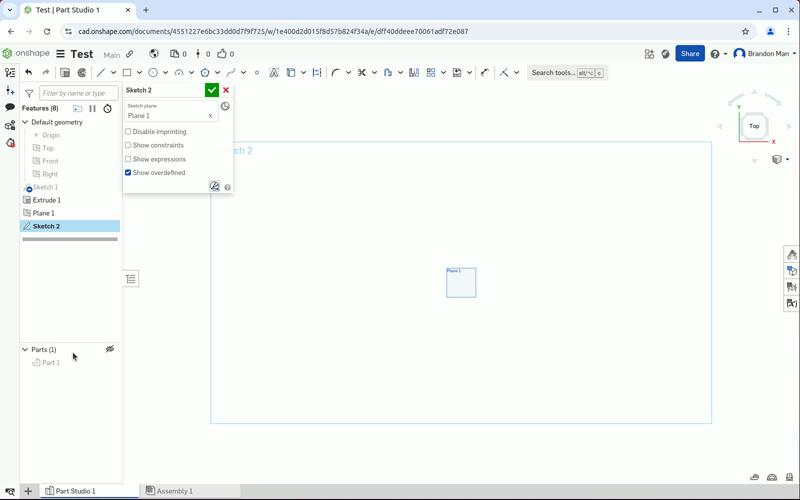
key(l)
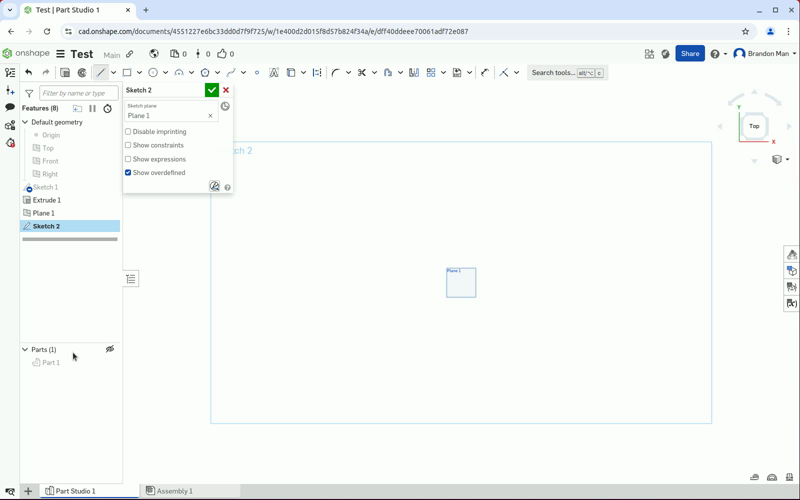
key_down(shift)
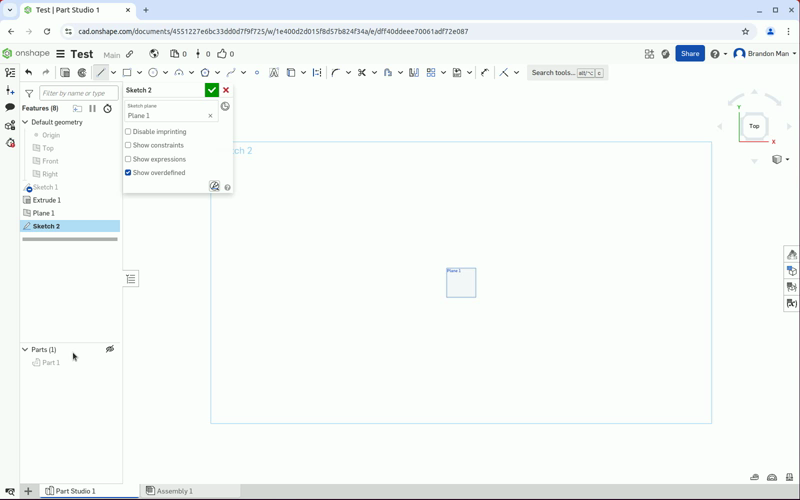
mouse_move(422, 315)
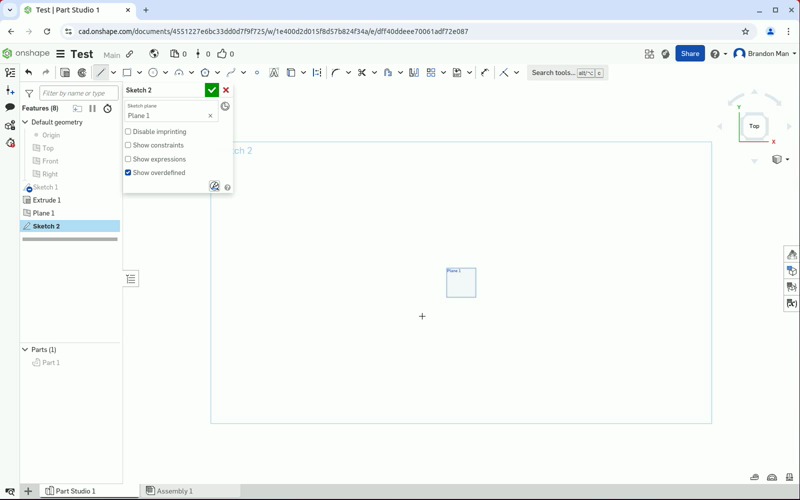
click(422, 315)
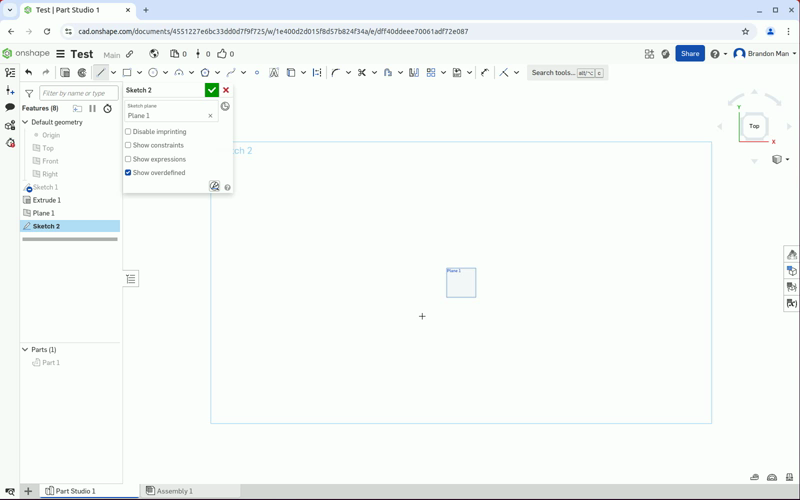
key_up(shift)
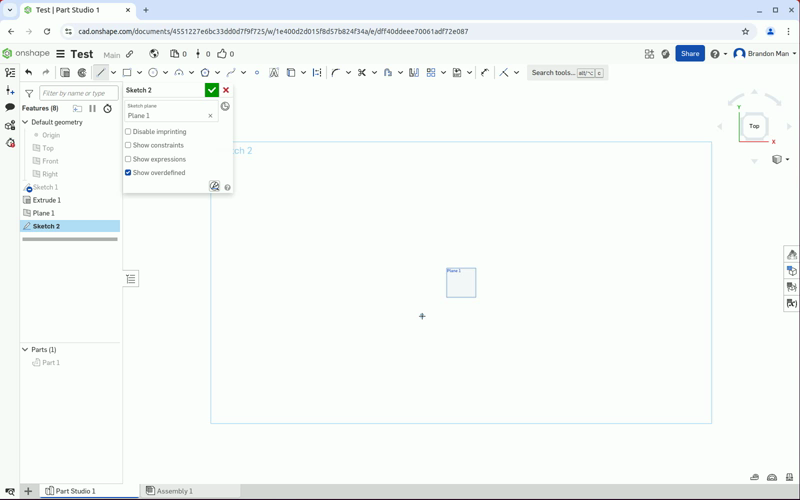
key_down(shift)
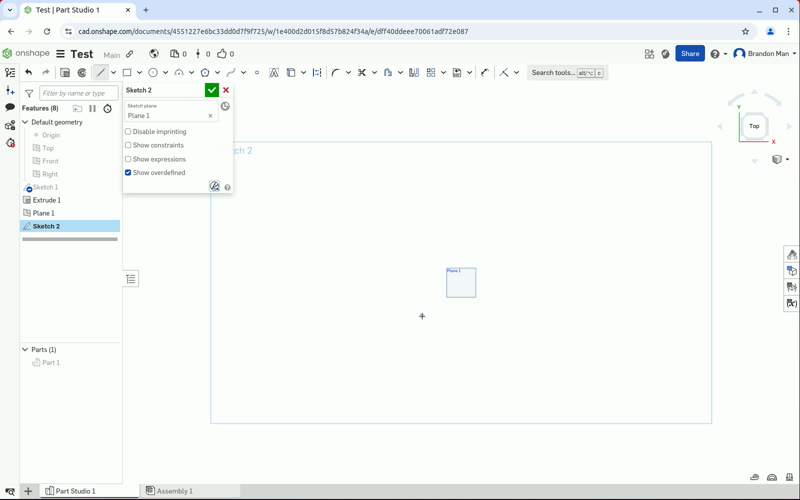
mouse_move(452, 315)
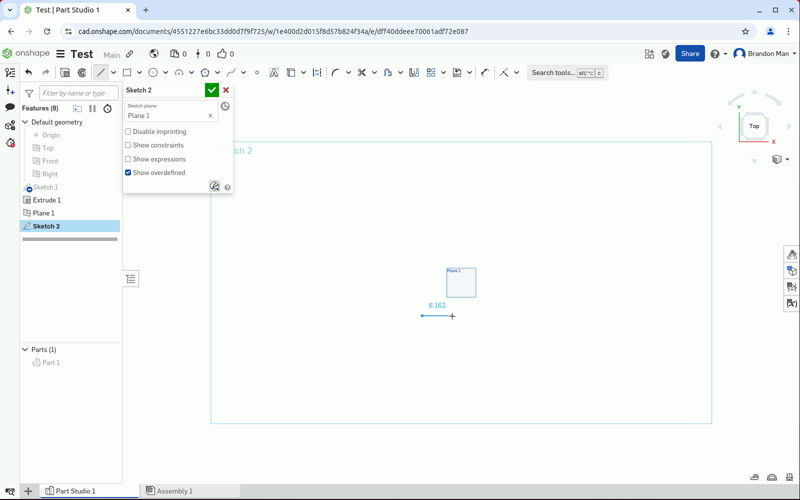
mouse_move(439, 315)
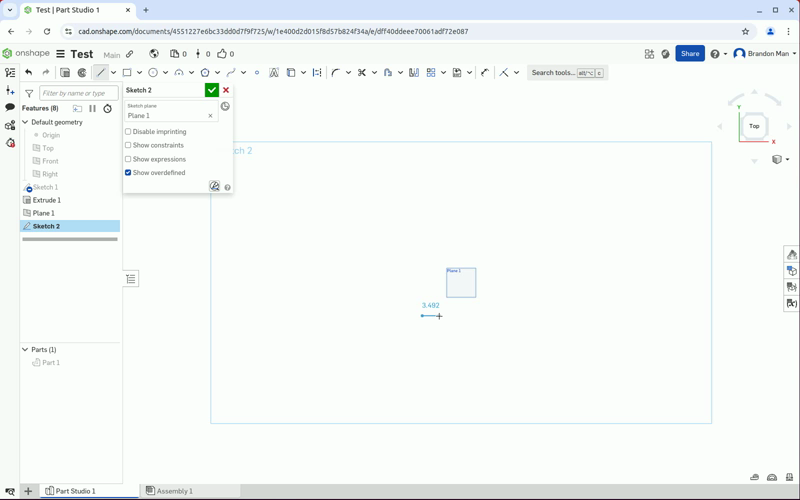
click(439, 315)
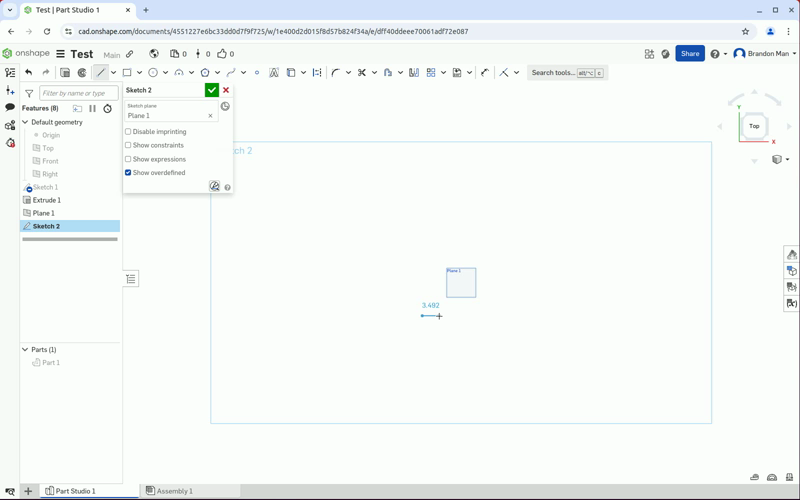
key_up(shift)
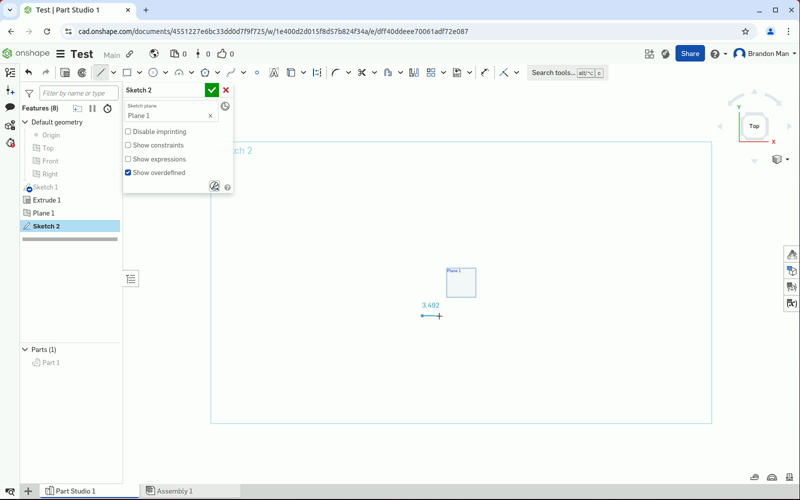
key_down(shift)
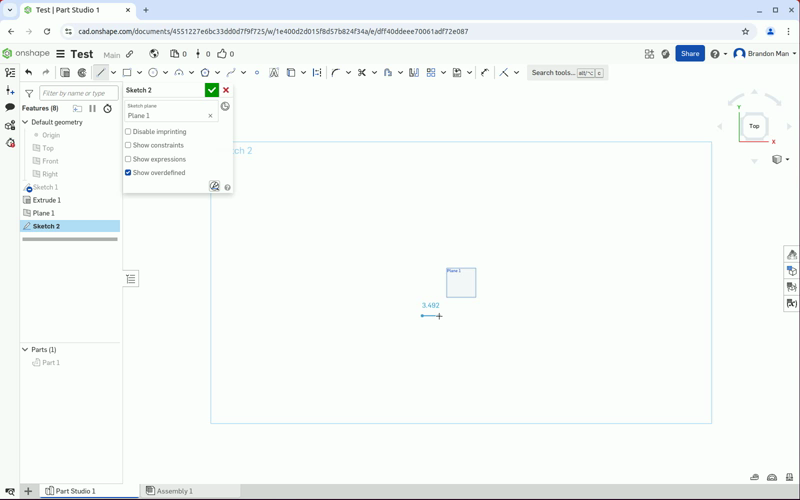
mouse_move(469, 315)
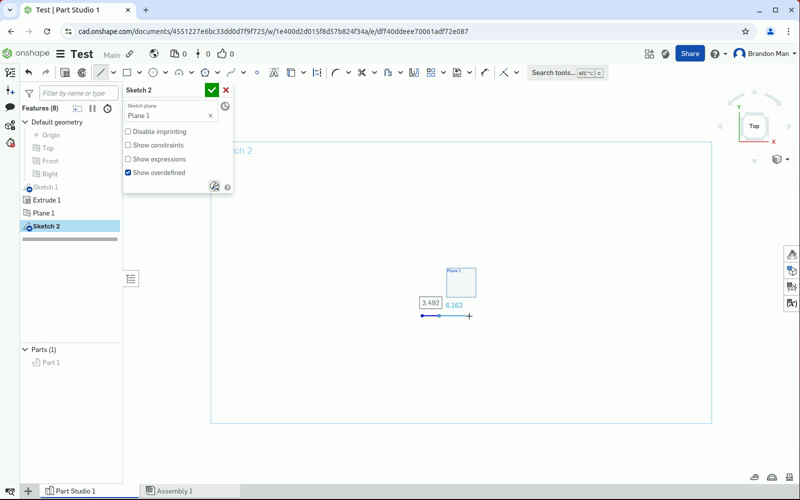
mouse_move(439, 301)
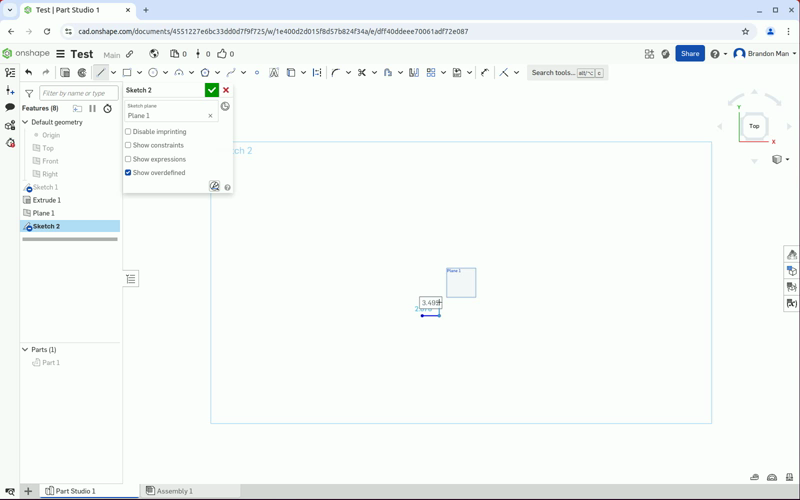
click(439, 301)
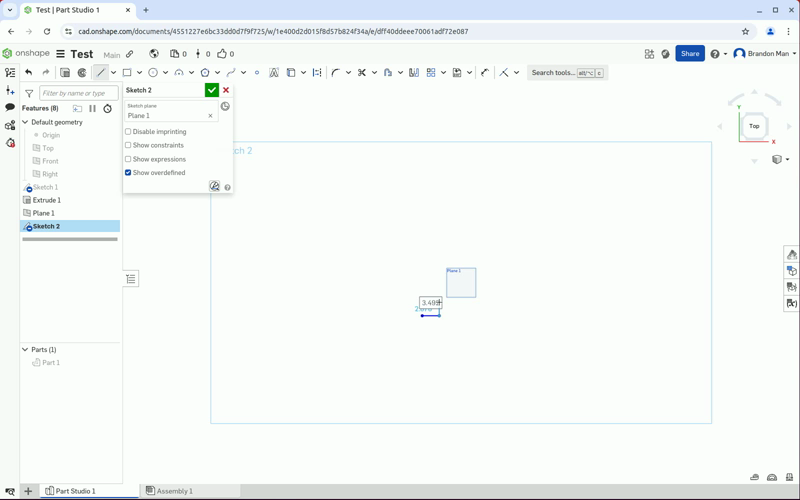
key_up(shift)
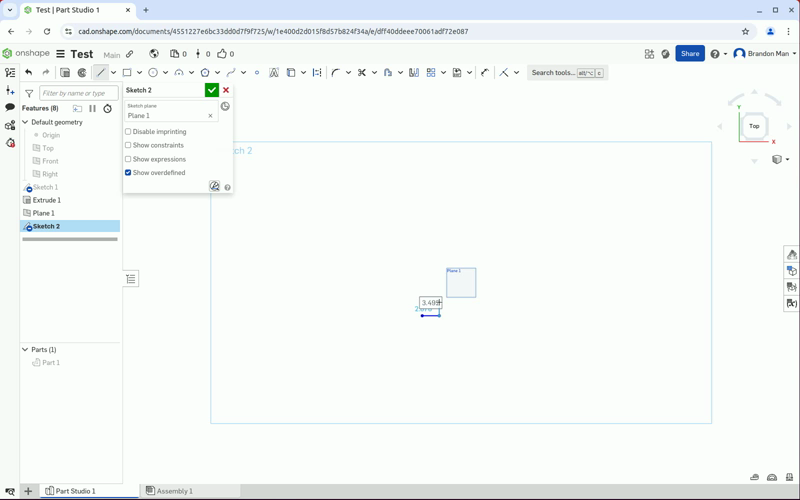
key_down(shift)
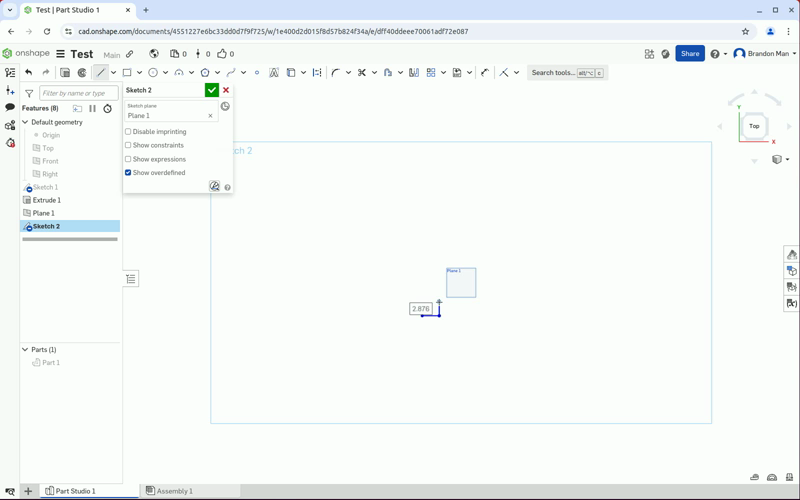
mouse_move(469, 301)
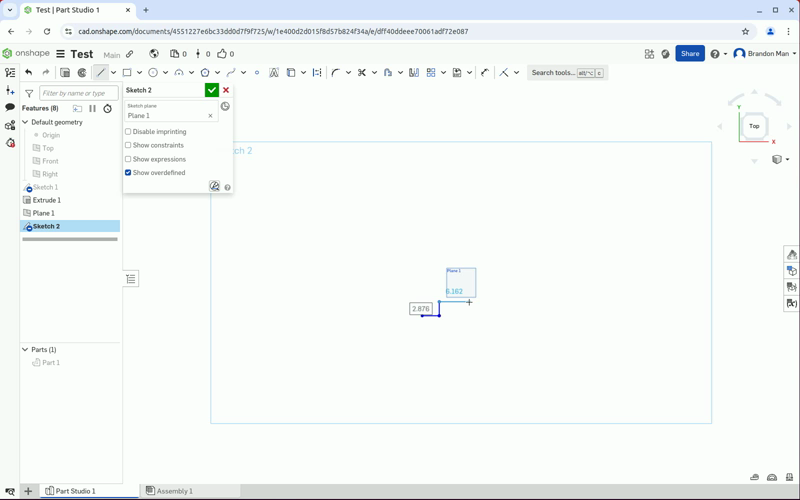
mouse_move(422, 301)
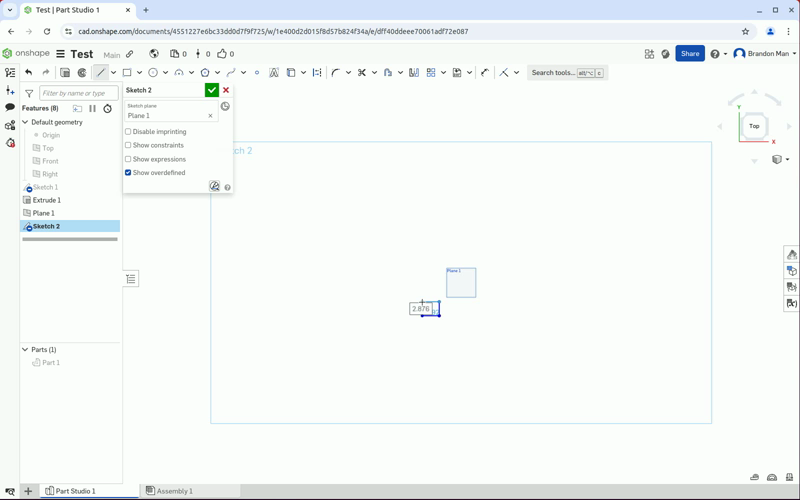
click(422, 301)
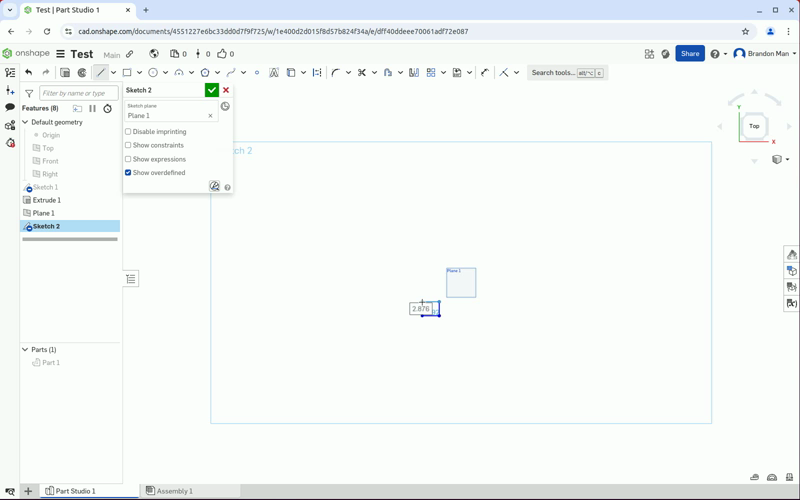
key_up(shift)
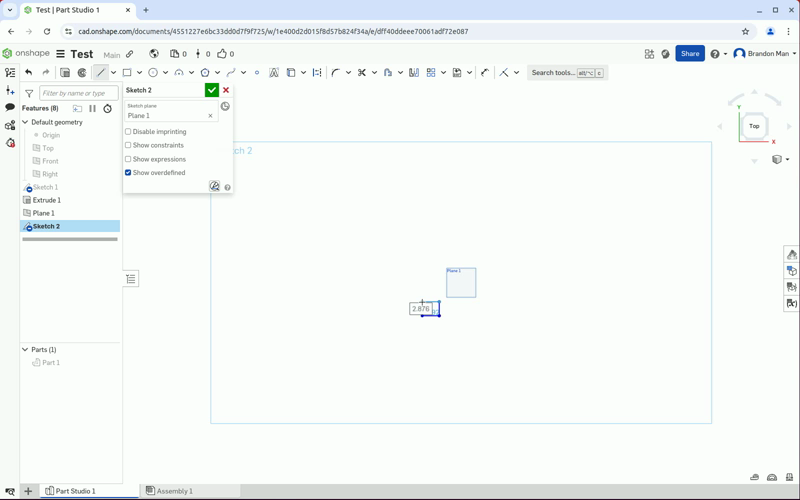
mouse_move(452, 301)
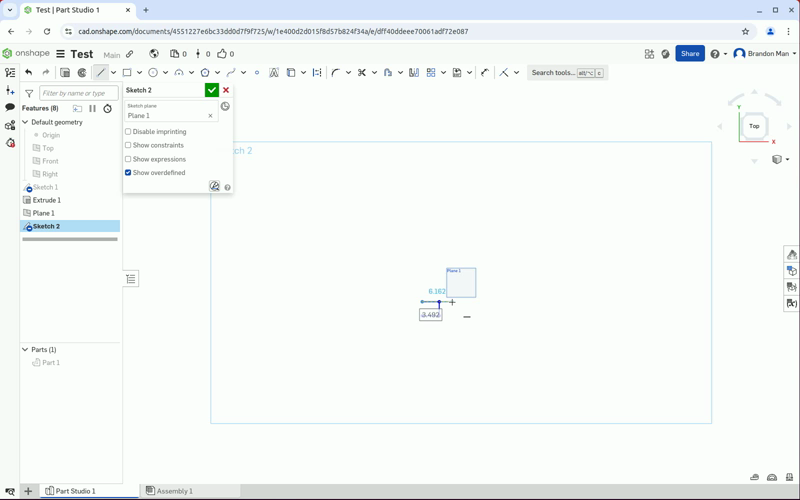
key_down(shift)
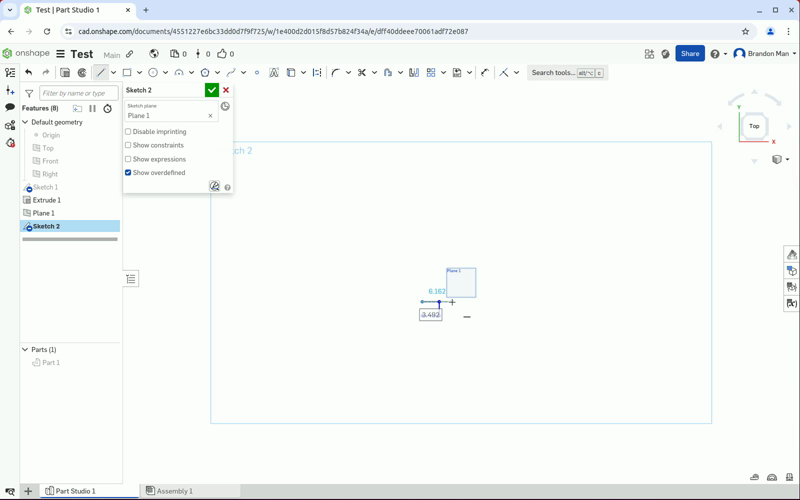
mouse_move(422, 315)
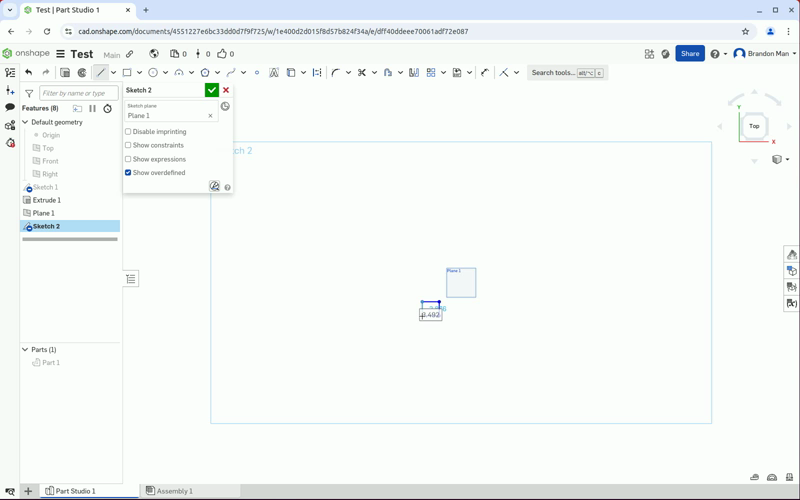
key_up(shift)
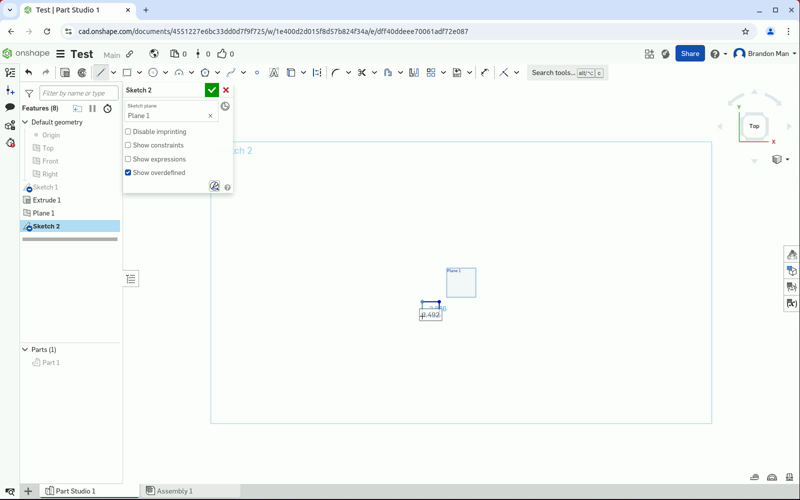
click(422, 315)
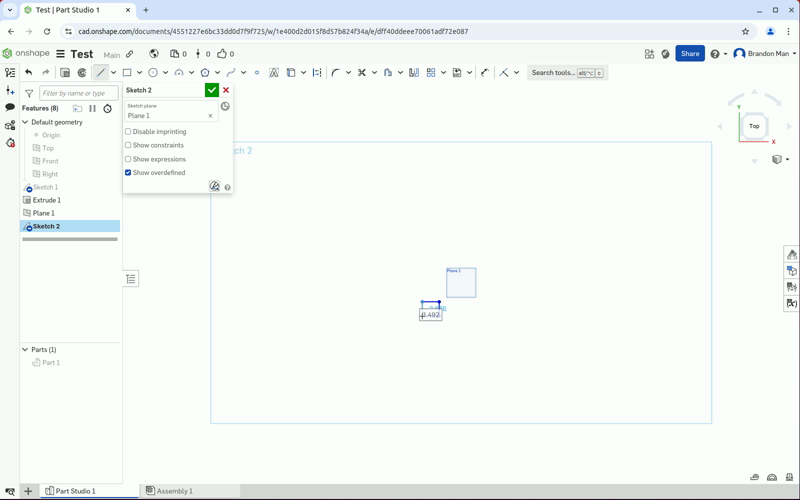
key(esc)
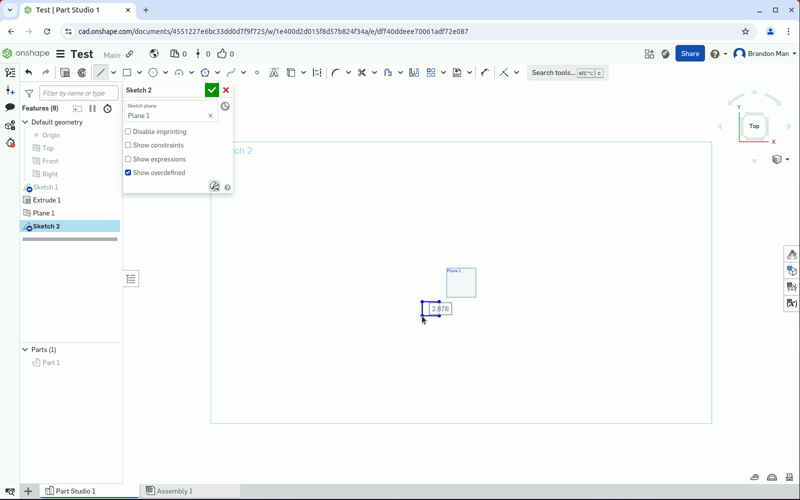
mouse_move(424, 308)
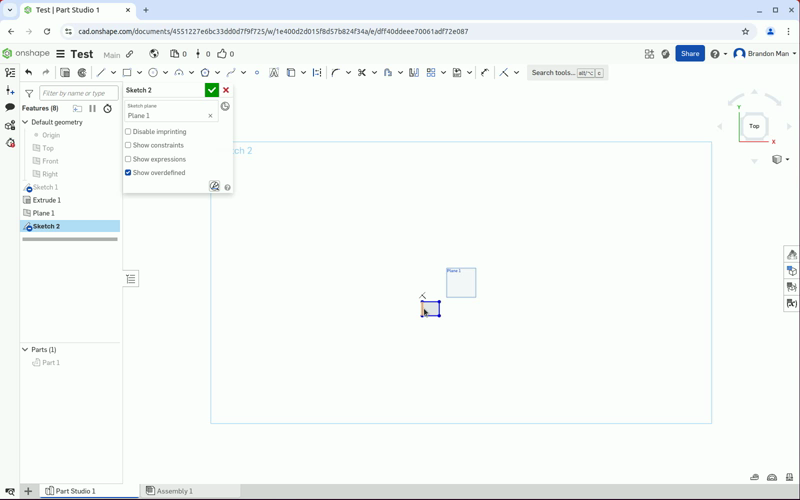
scroll(6)
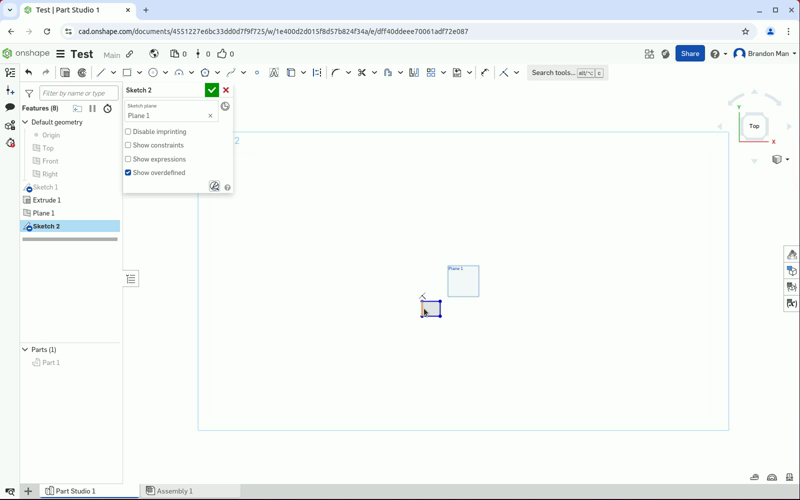
scroll(6)
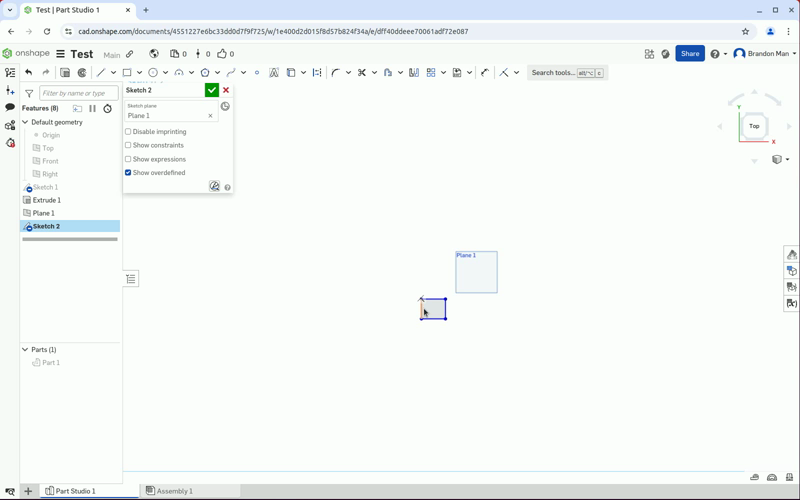
scroll(6)
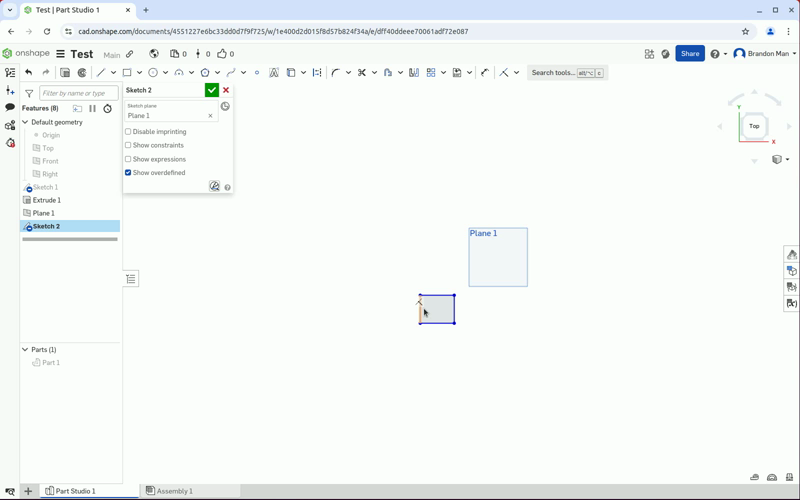
scroll(6)
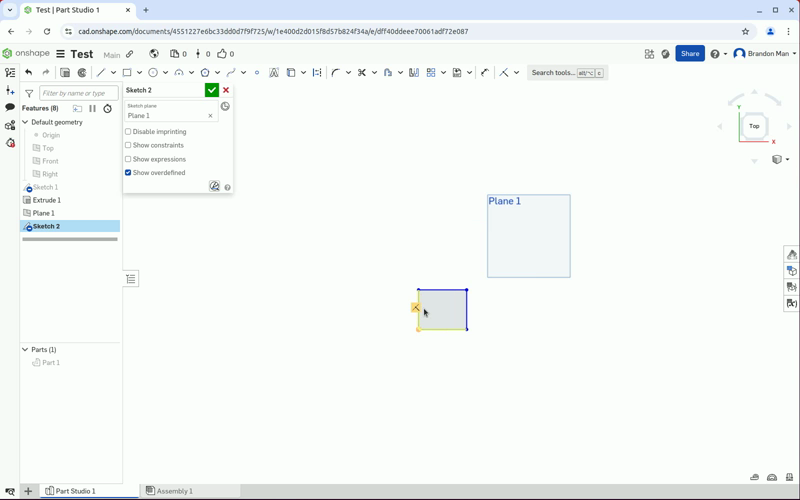
scroll(6)
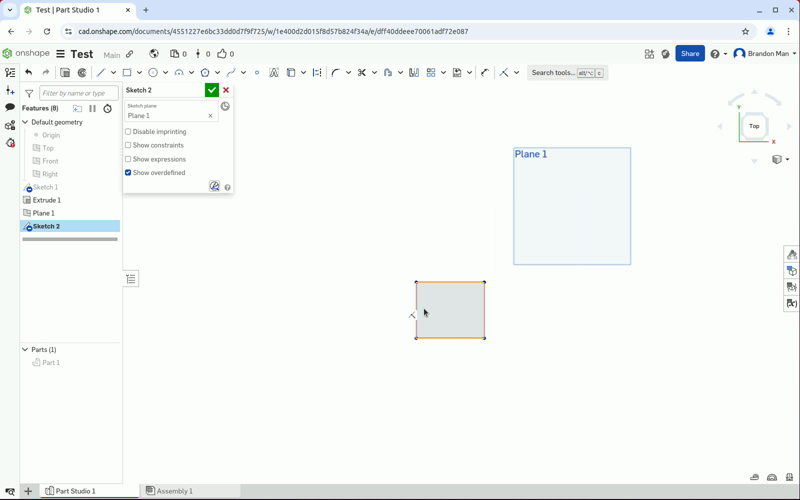
scroll(6)
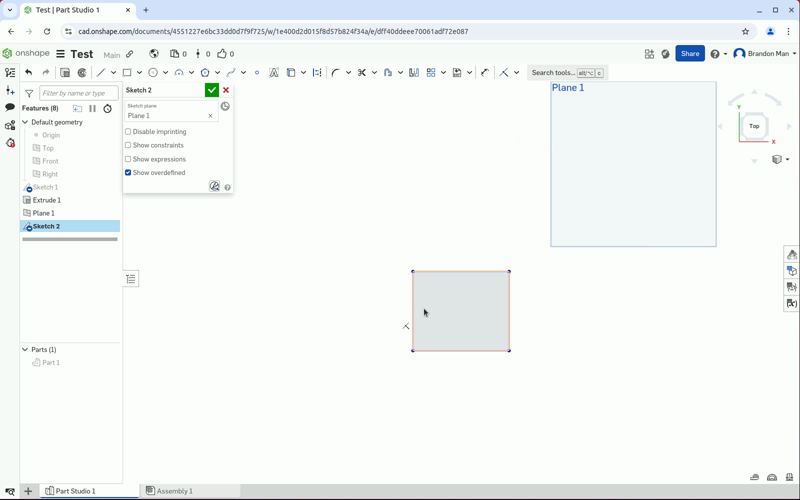
scroll(6)
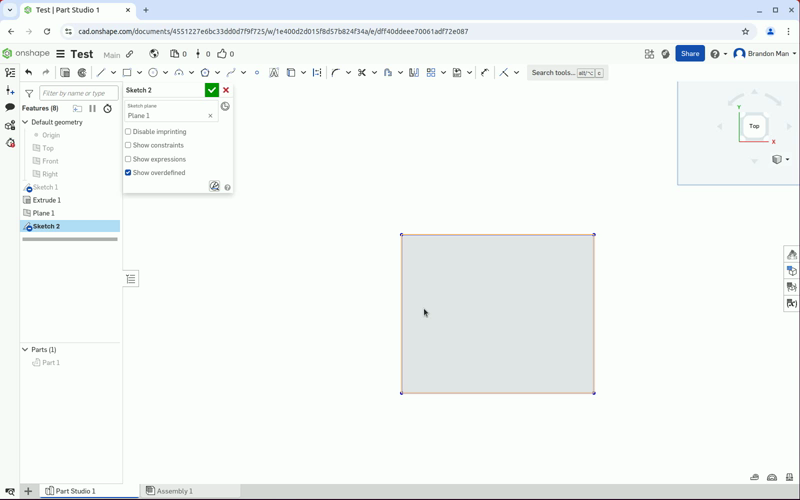
click(424, 308)
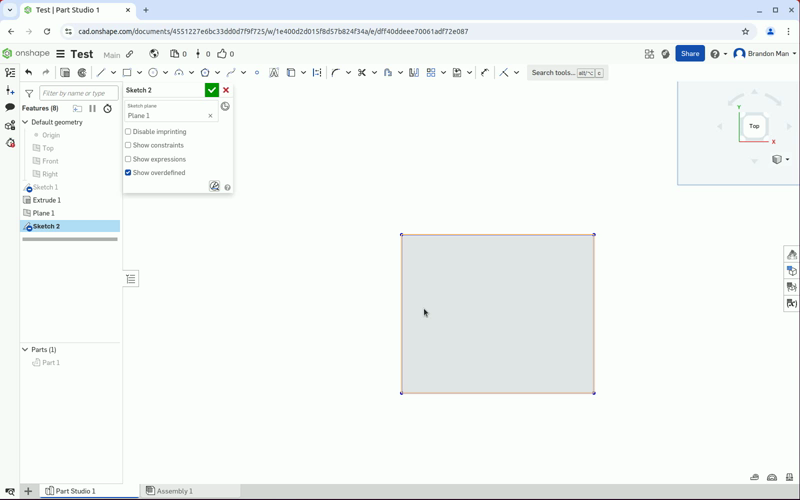
scroll(-6)
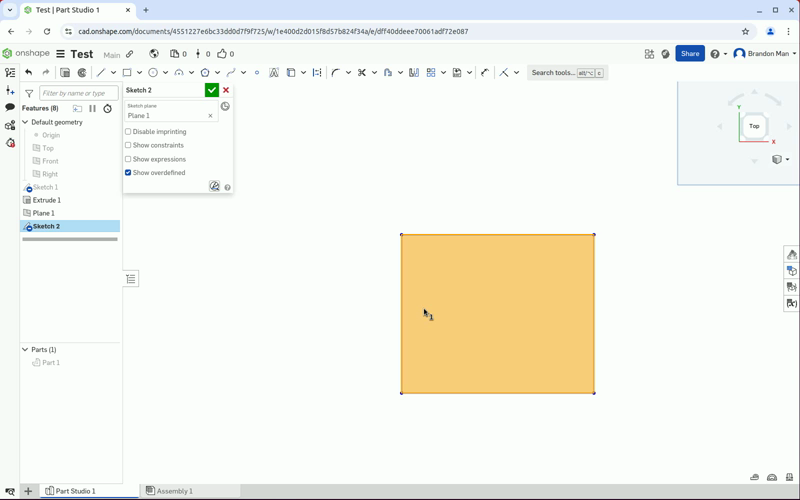
scroll(-6)
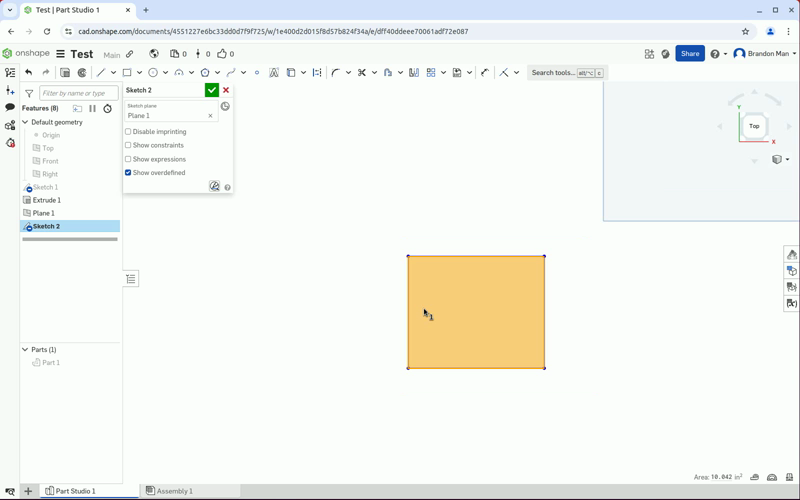
scroll(-6)
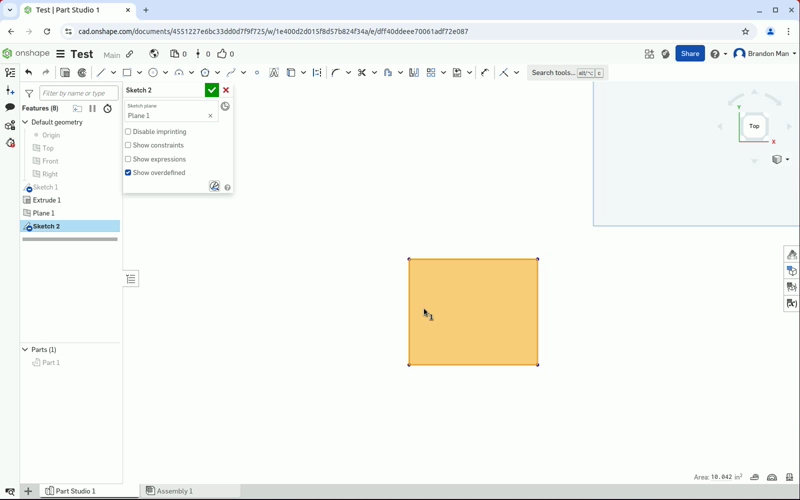
scroll(-6)
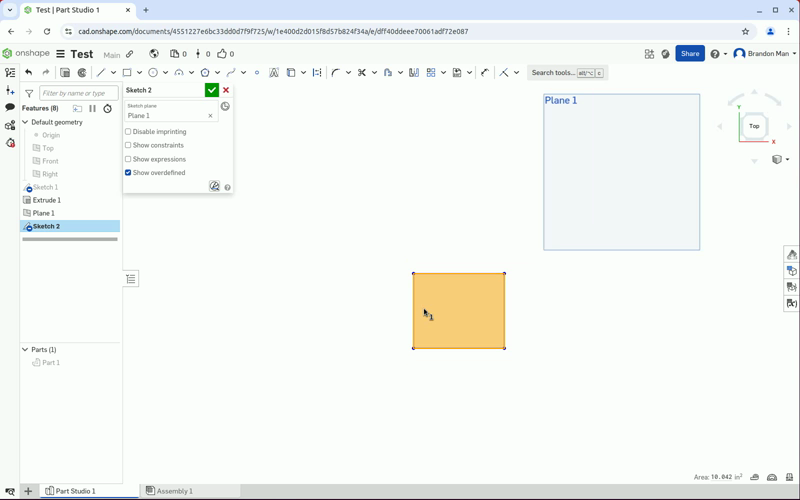
scroll(-6)
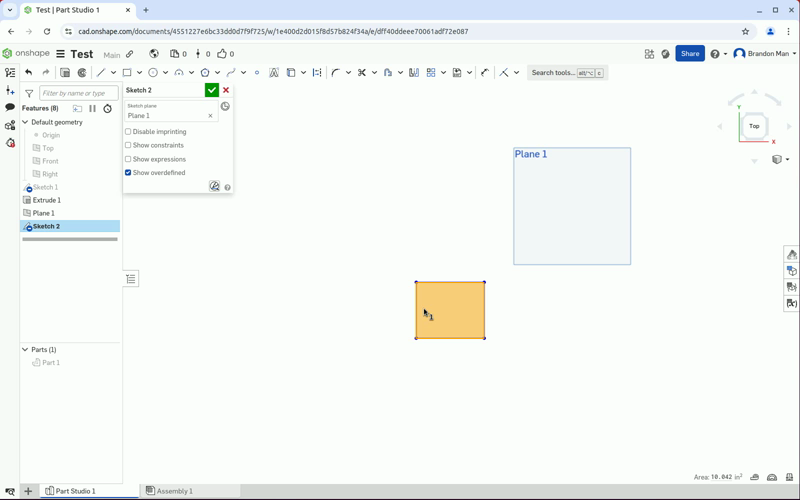
scroll(-6)
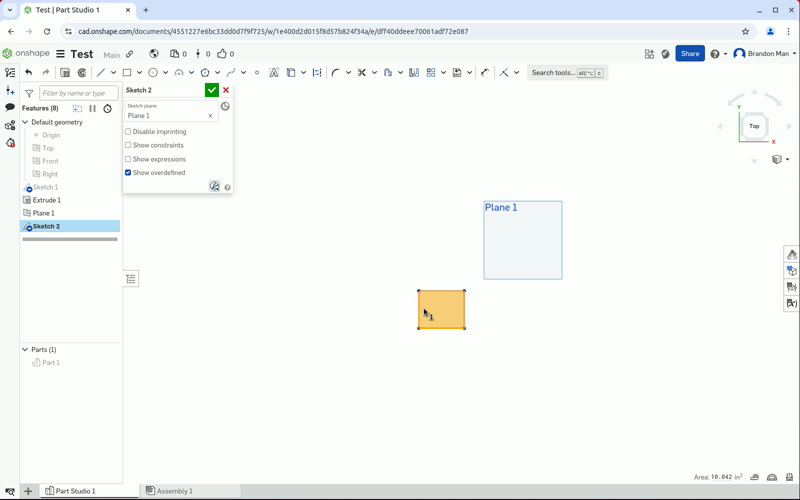
scroll(-6)
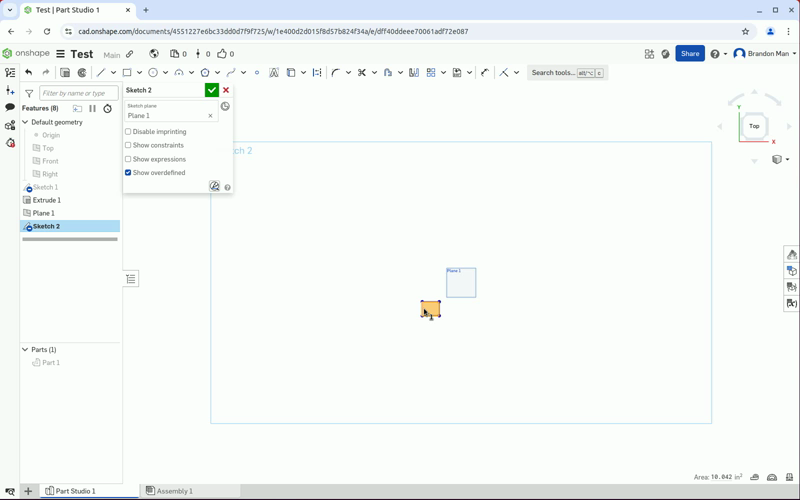
mouse_move(73, 352)
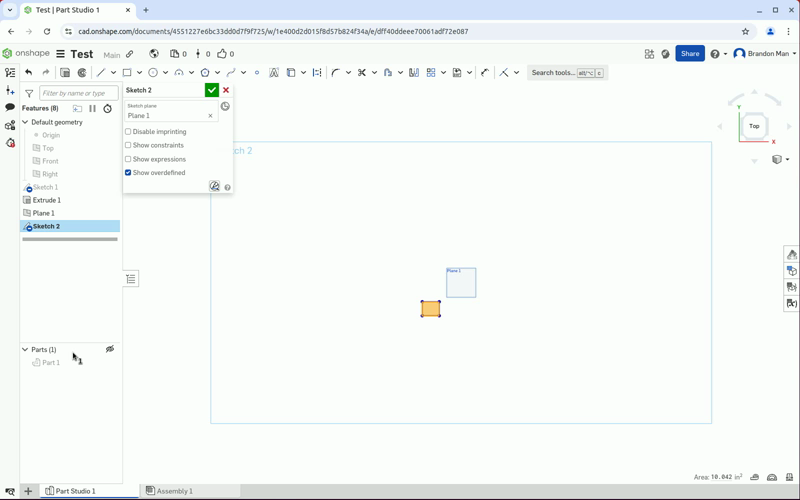
key(shift+y)
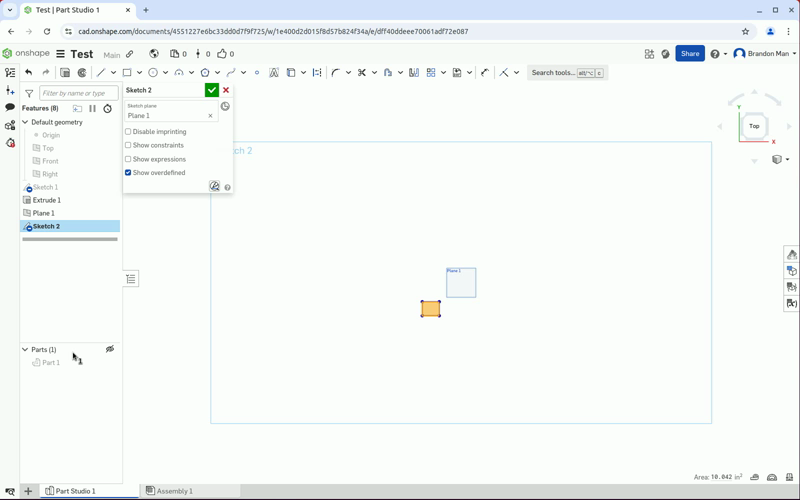
key(shift+e)
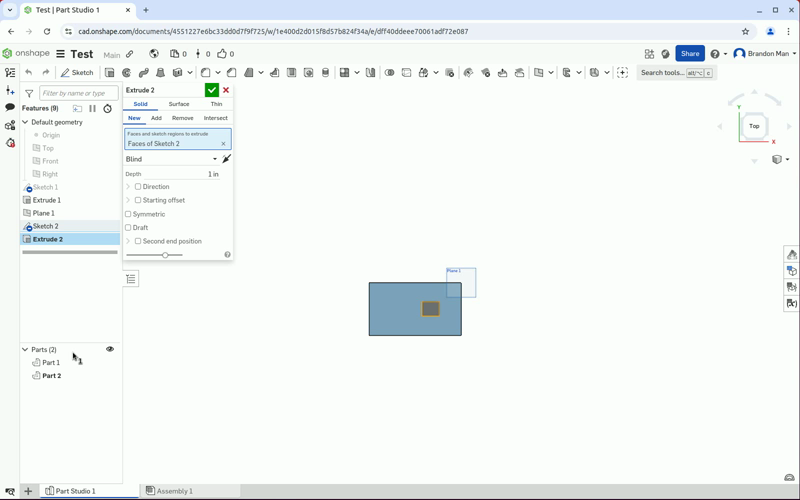
mouse_move(143, 106)
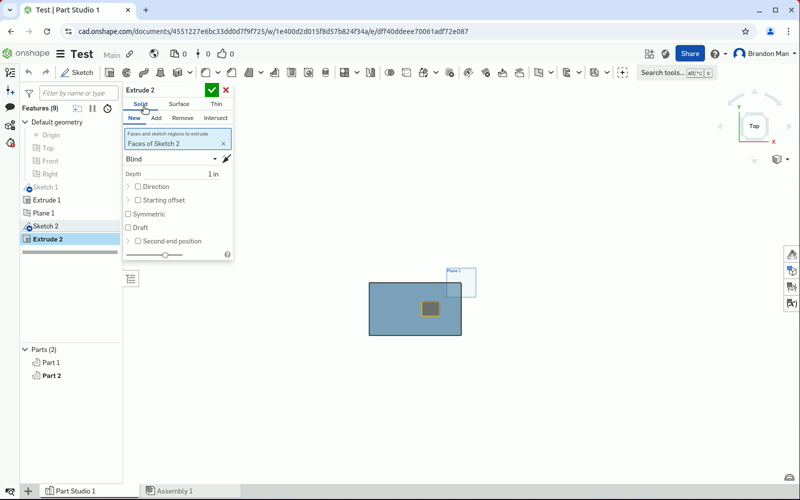
click(143, 106)
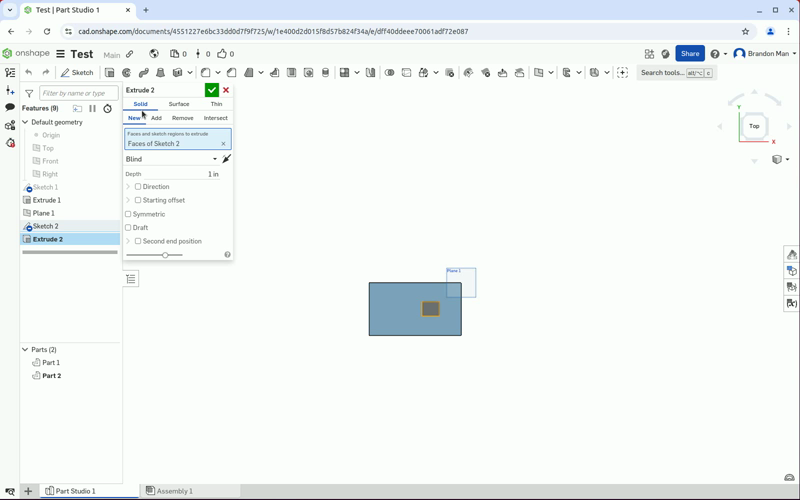
mouse_move(137, 120)
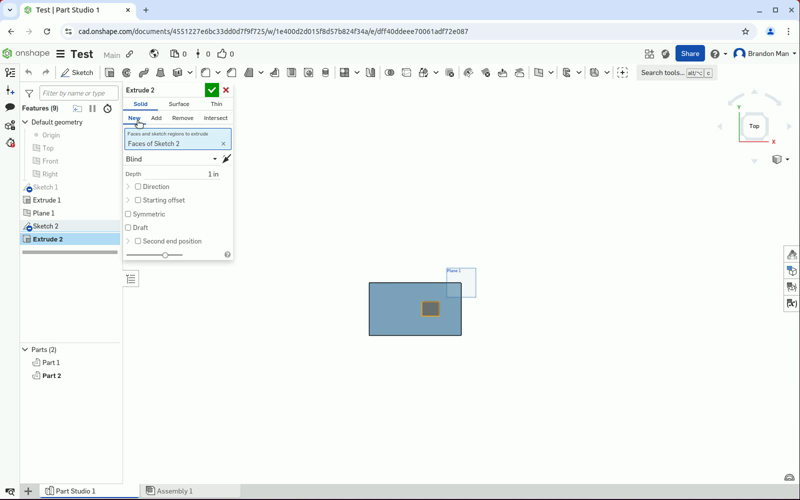
click(137, 120)
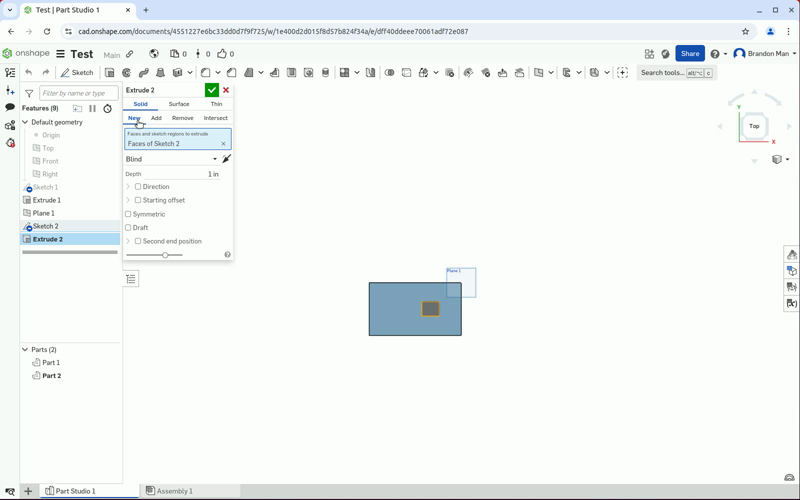
key(tab, 4)
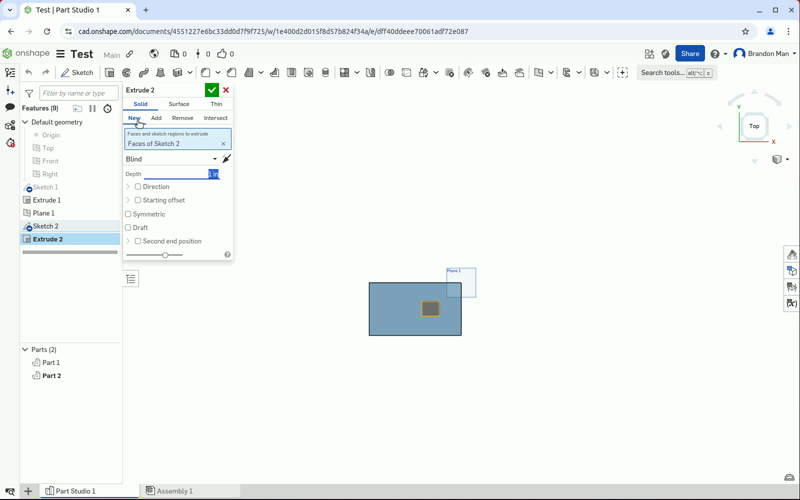
text(10.832)
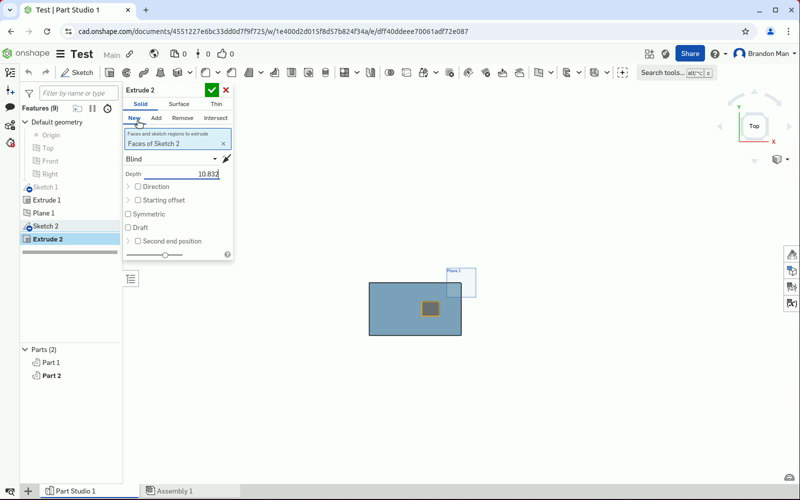
key(enter)
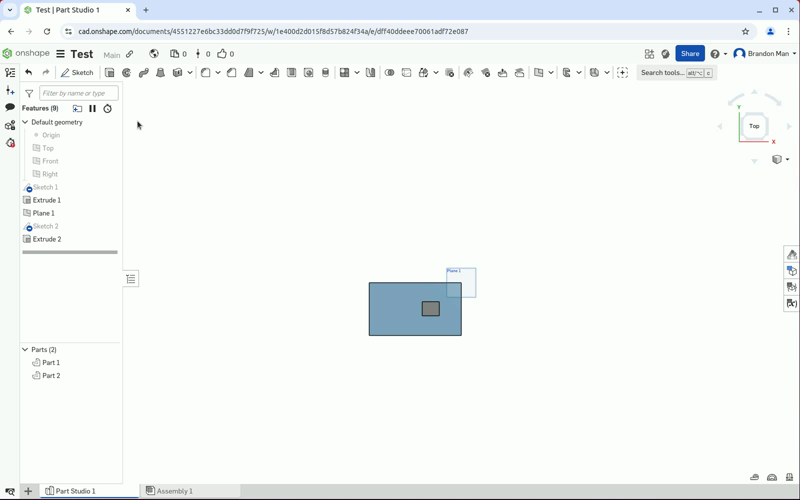
key(shift+h)
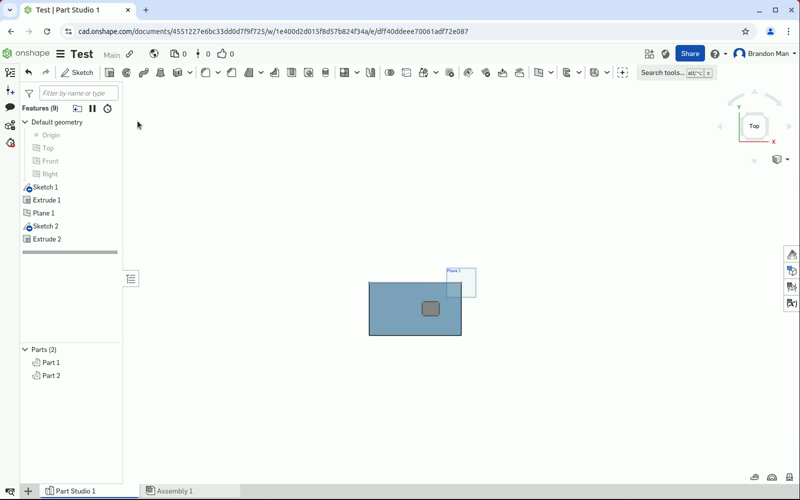
key(shift+h)
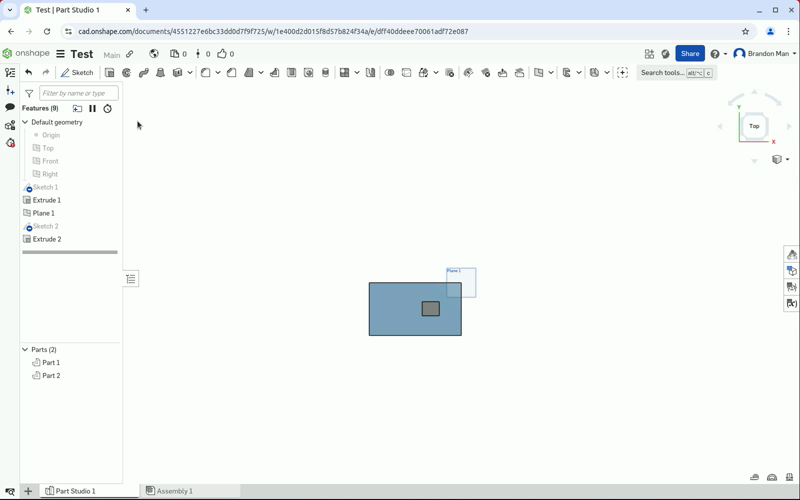
mouse_move(73, 189)
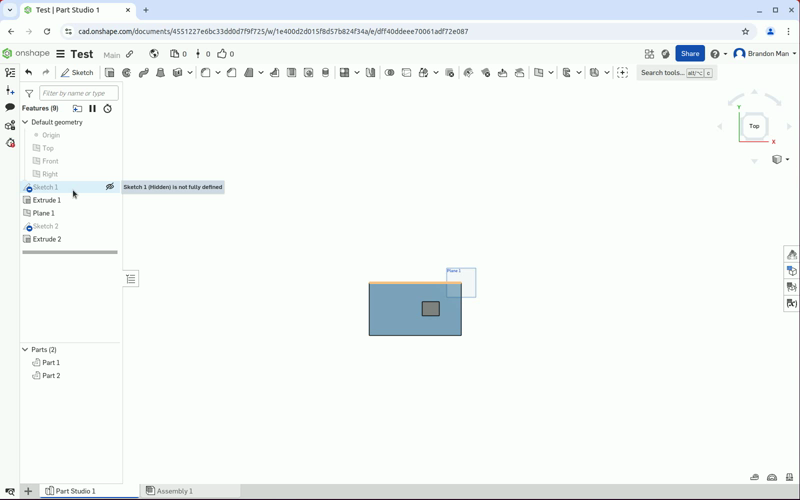
click(73, 189)
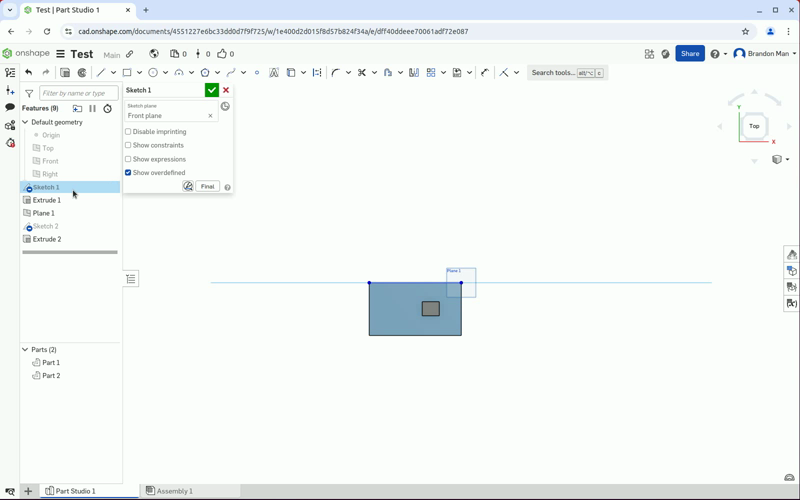
mouse_move(229, 92)
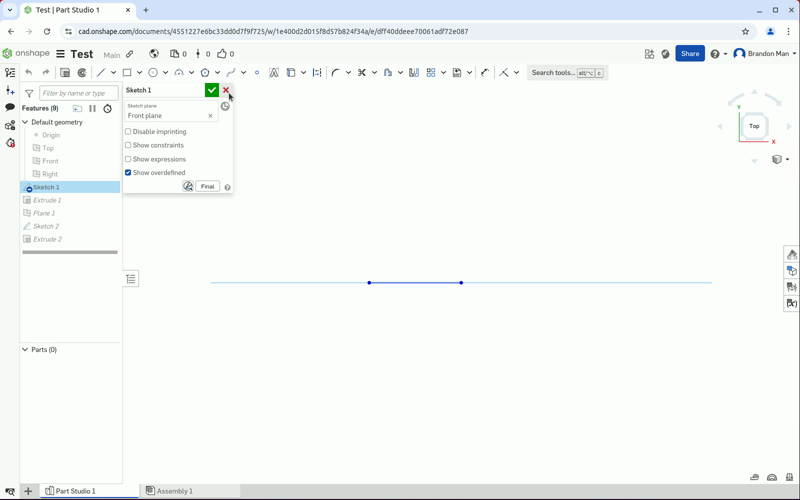
click(229, 92)
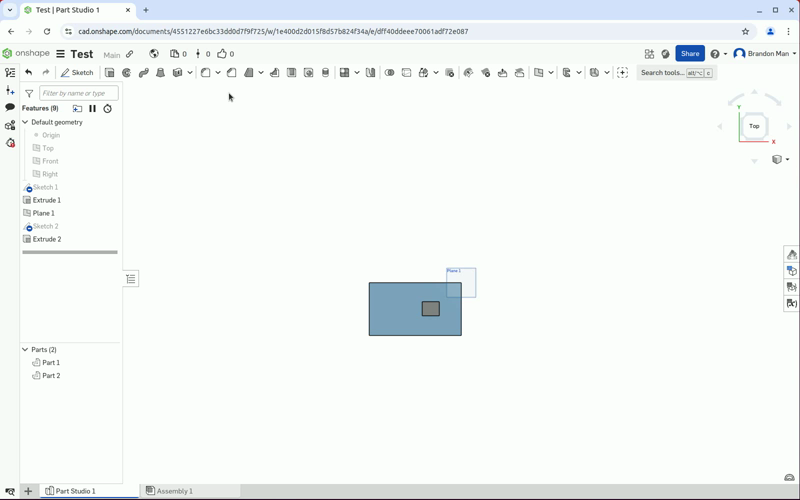
mouse_move(73, 352)
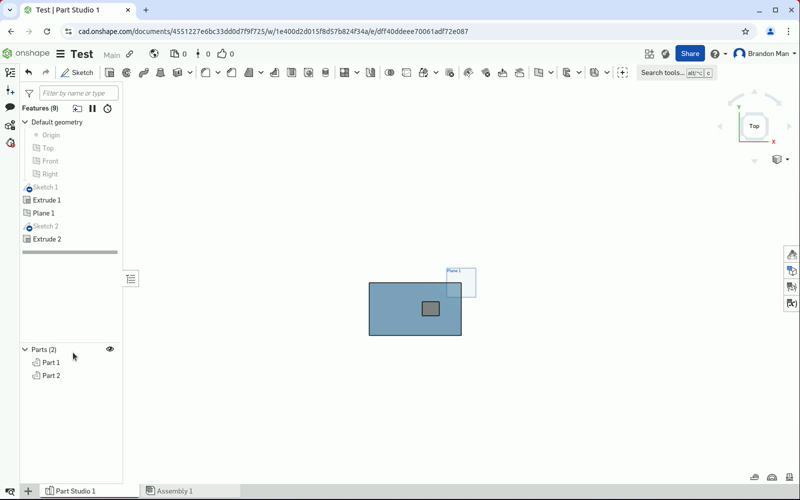
key(y)
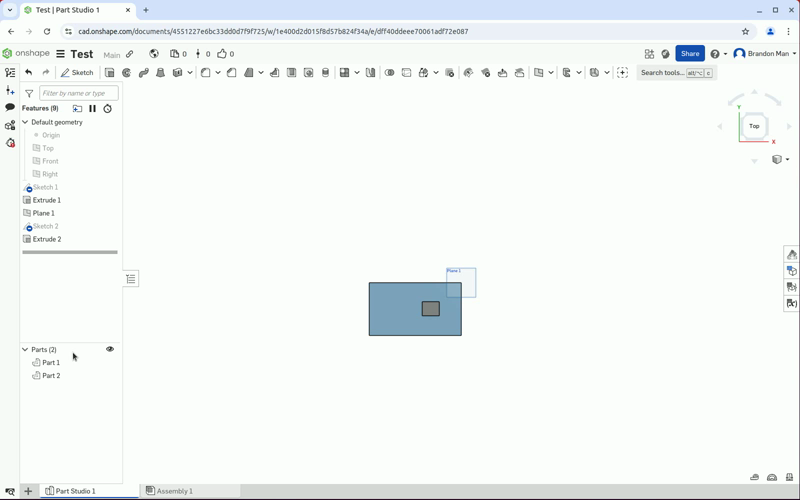
key(shift+p)
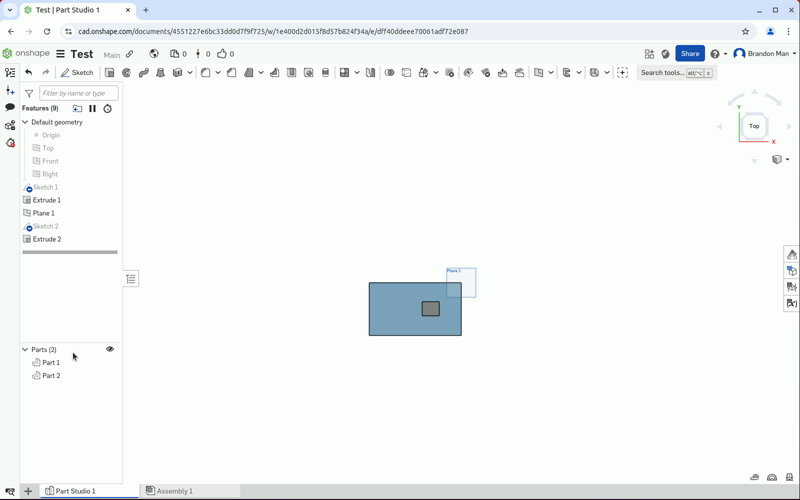
key(space)
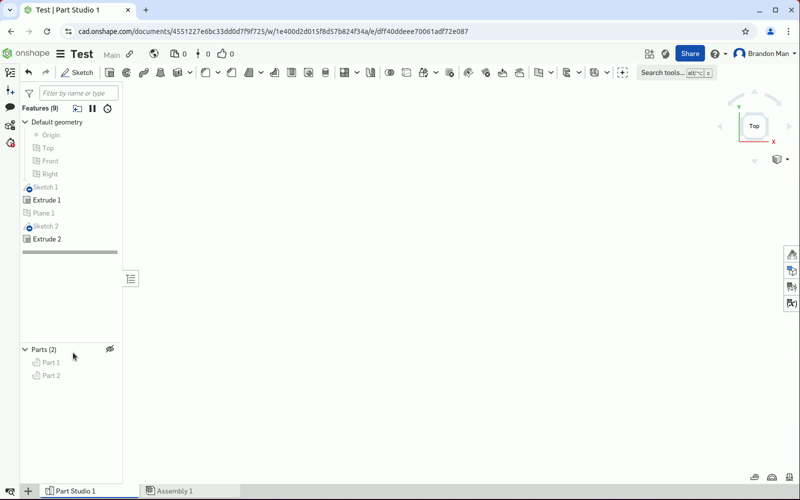
key_down(shift)
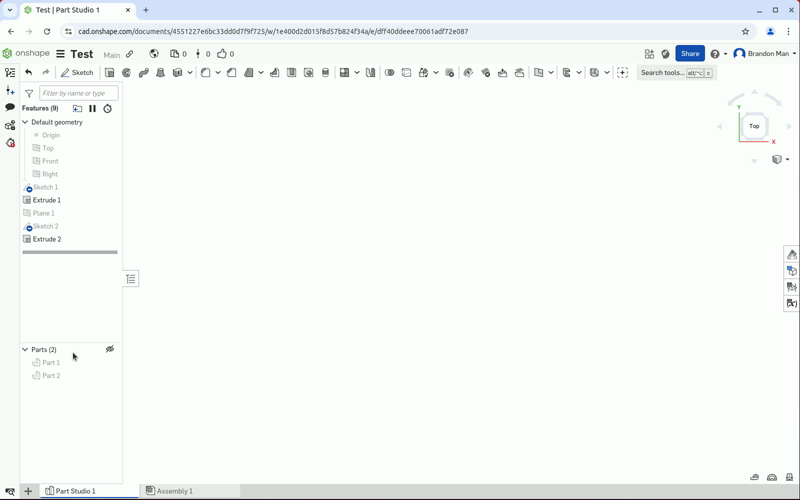
key(up)
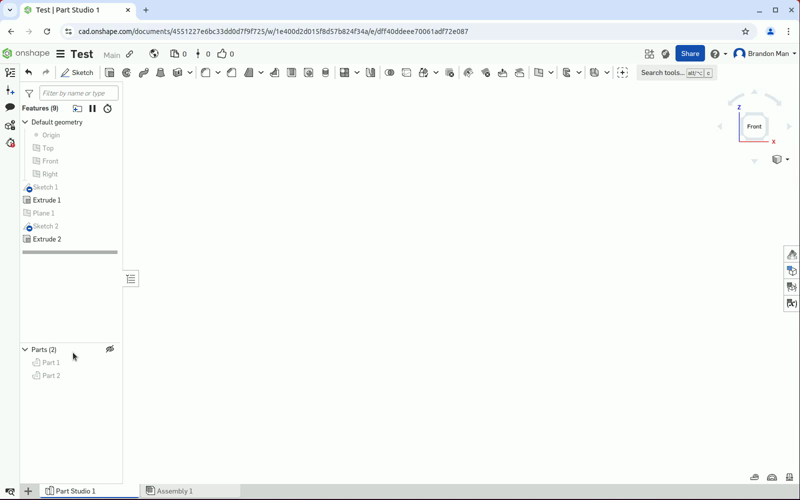
key_up(shift)
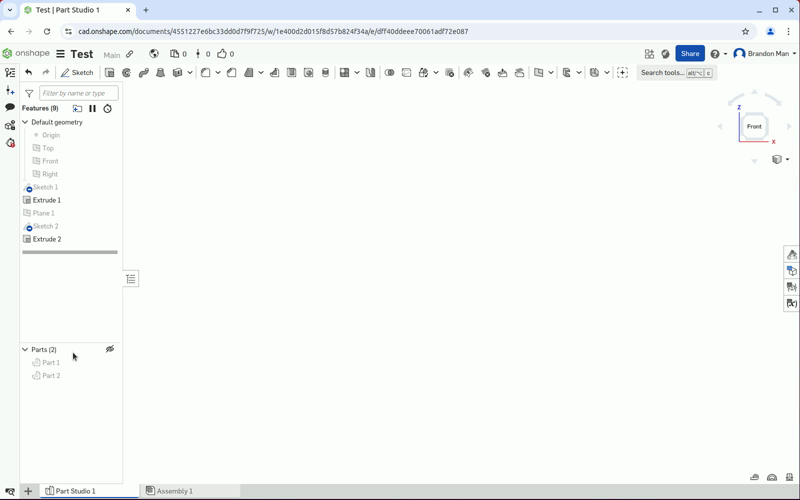
mouse_move(73, 352)
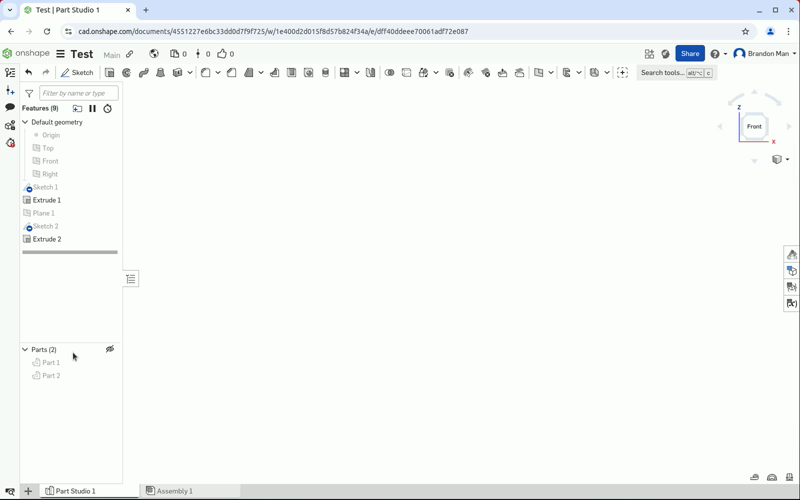
key(shift+y)
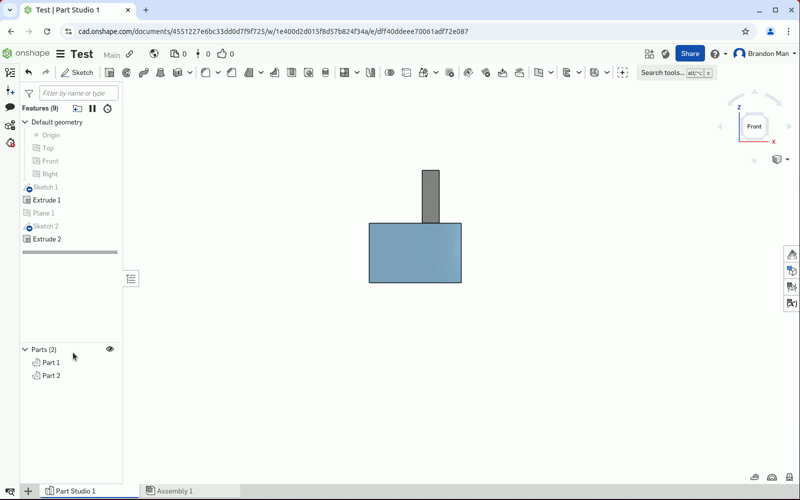
mouse_move(541, 75)
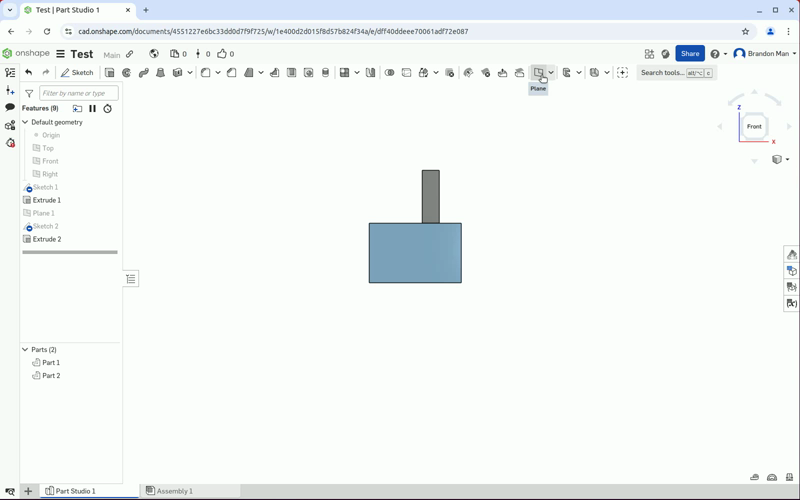
click(541, 75)
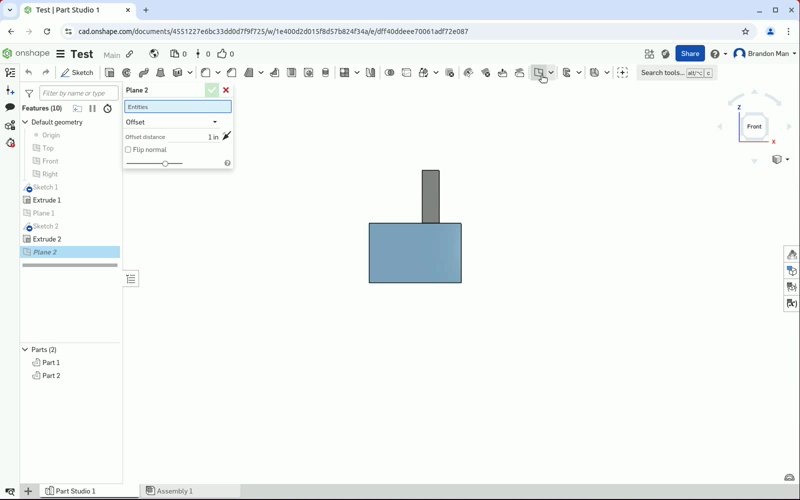
mouse_move(73, 163)
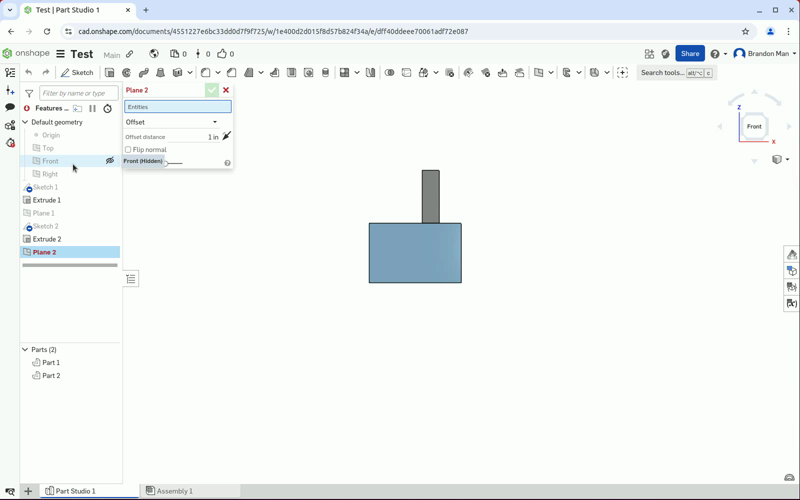
click(73, 163)
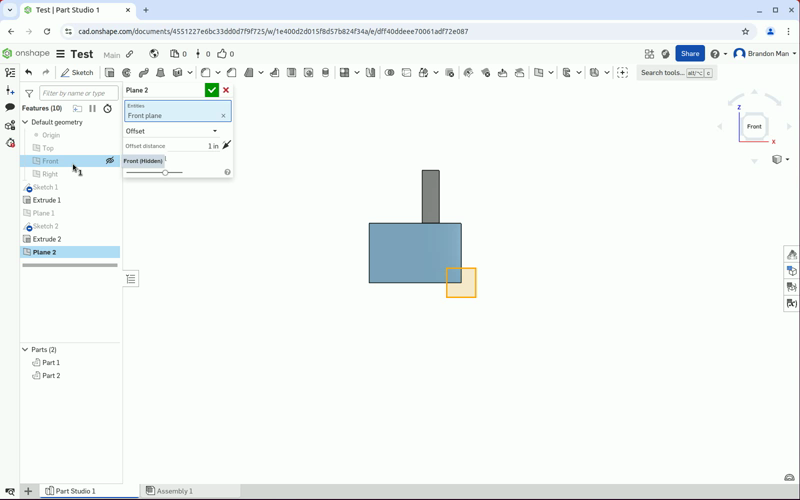
key(tab, 2)
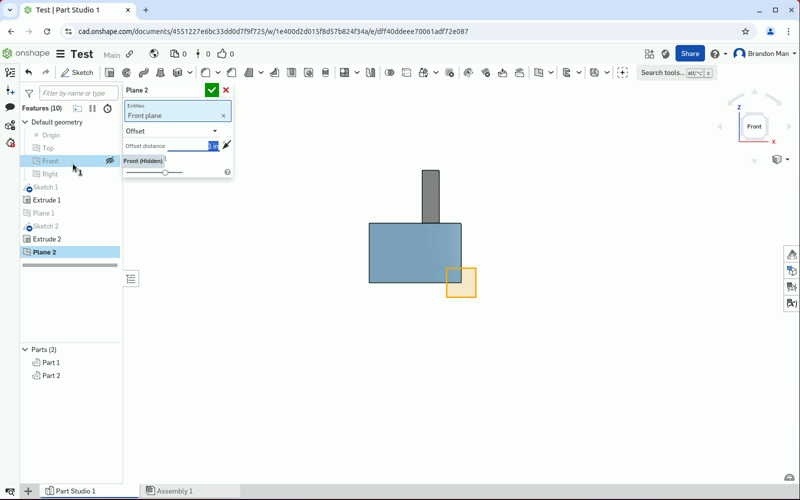
text(10.845)
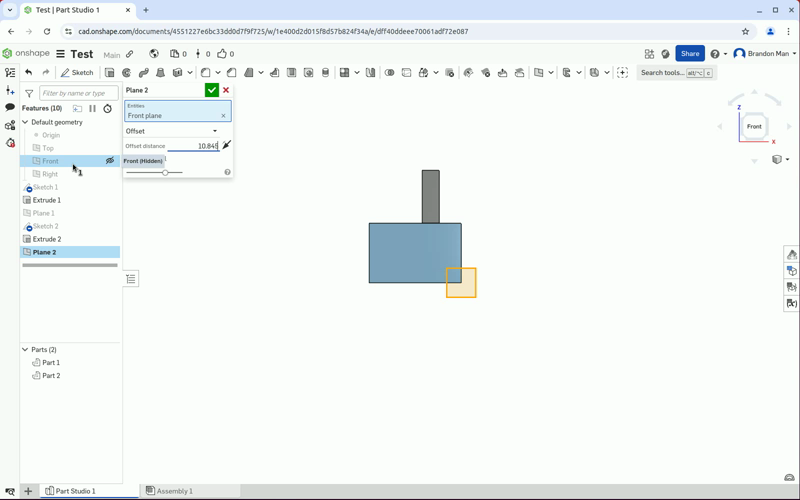
key(enter, 2)
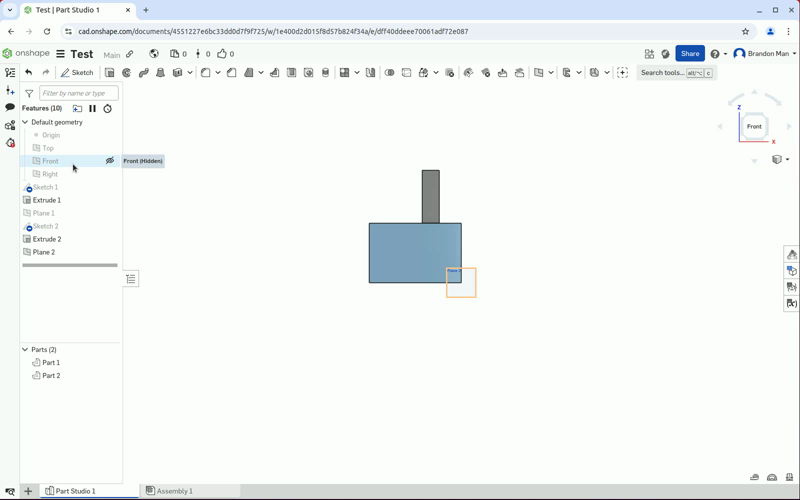
key(shift+s)
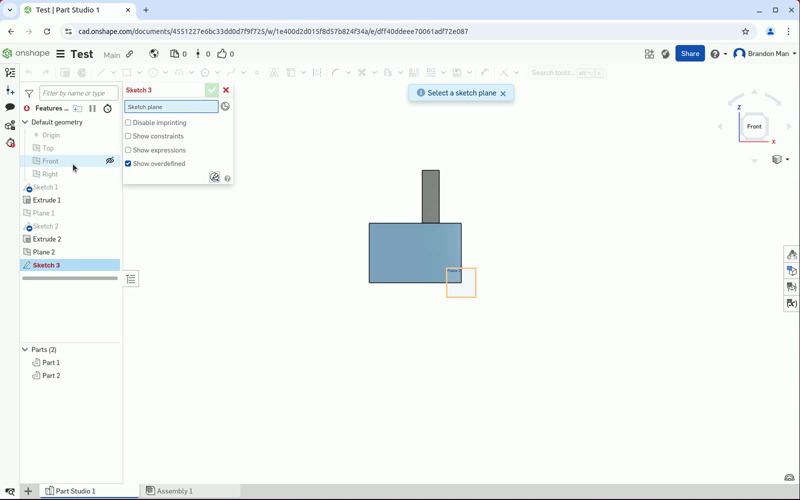
mouse_move(73, 254)
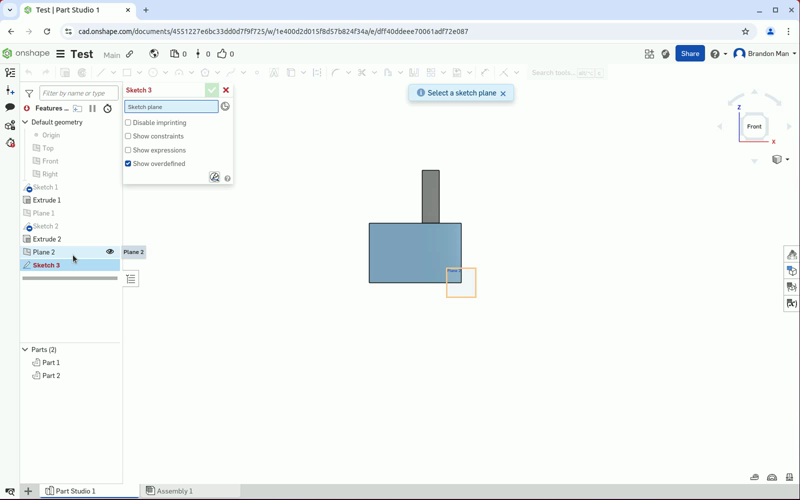
click(73, 254)
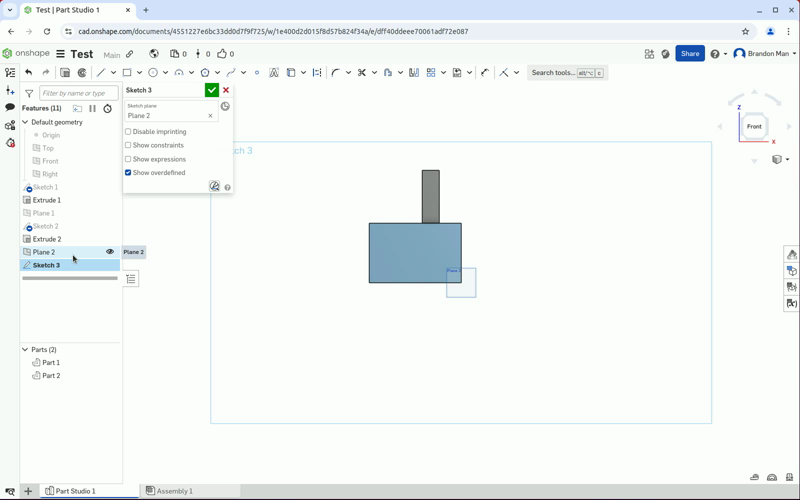
mouse_move(73, 352)
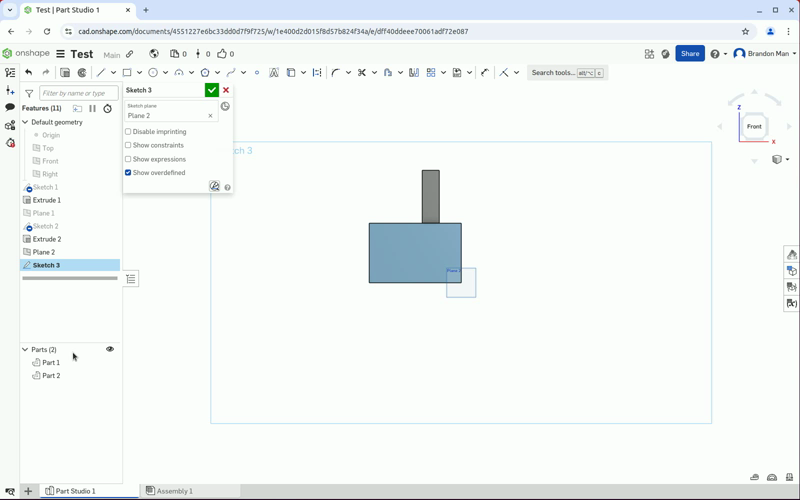
key(y)
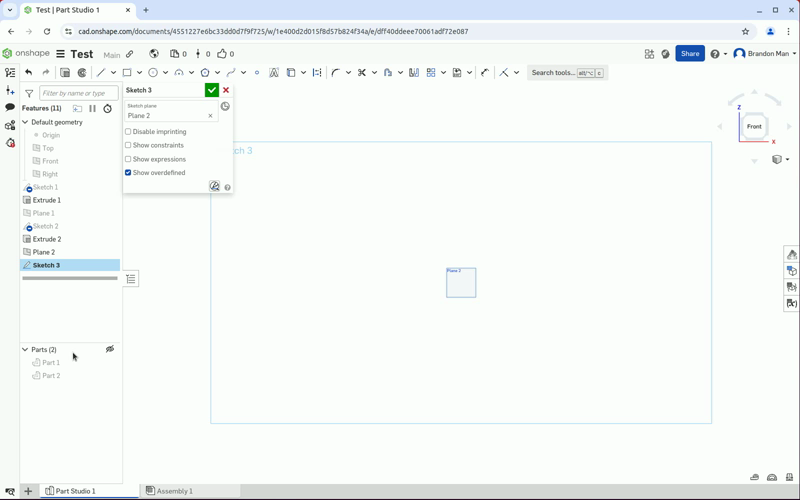
key(c)
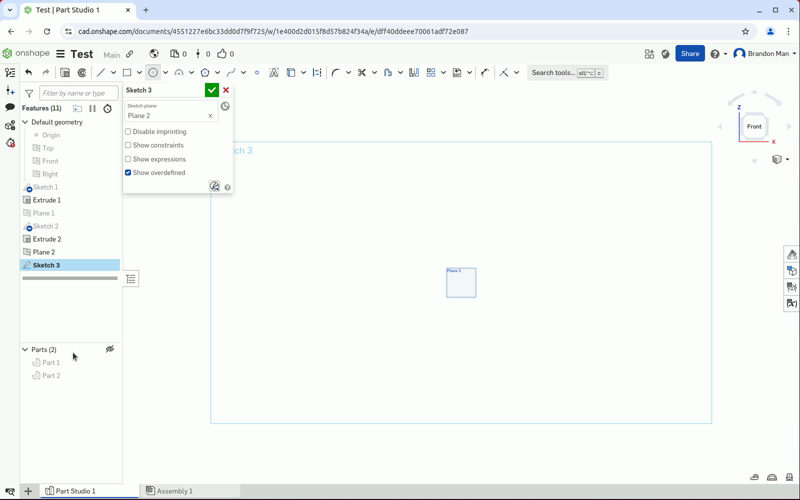
key_down(shift)
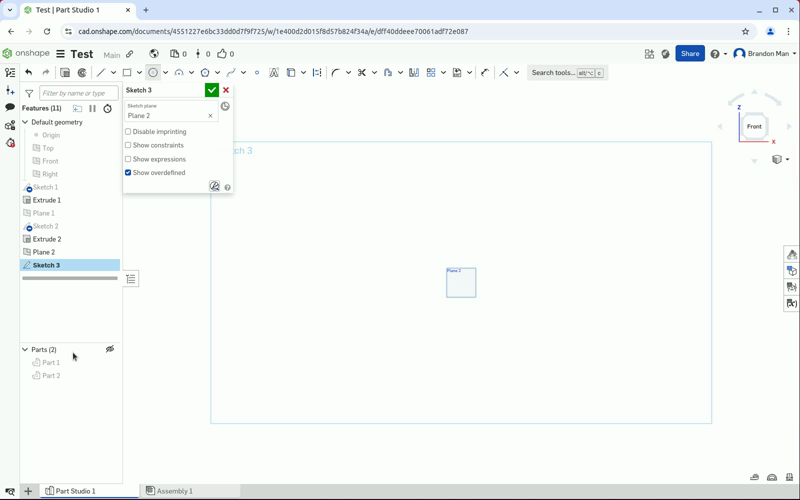
mouse_move(413, 252)
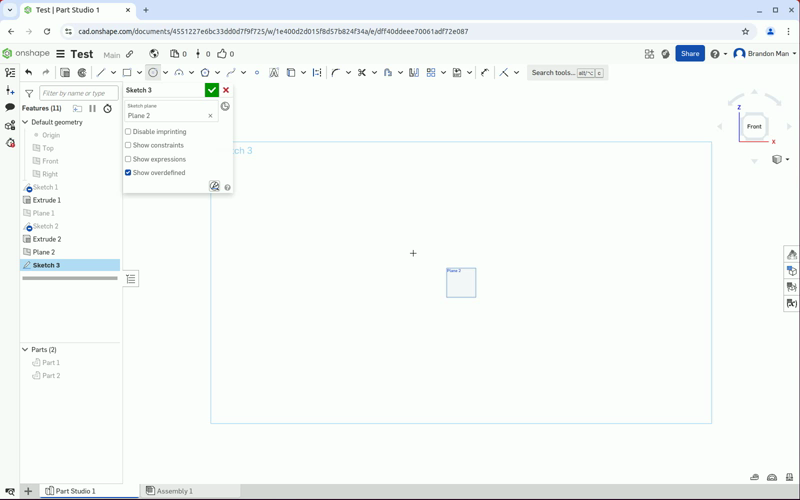
click(413, 252)
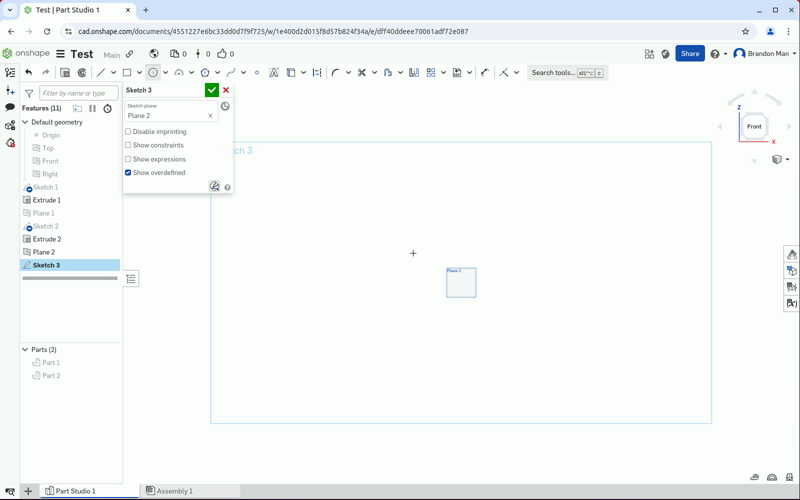
key_up(shift)
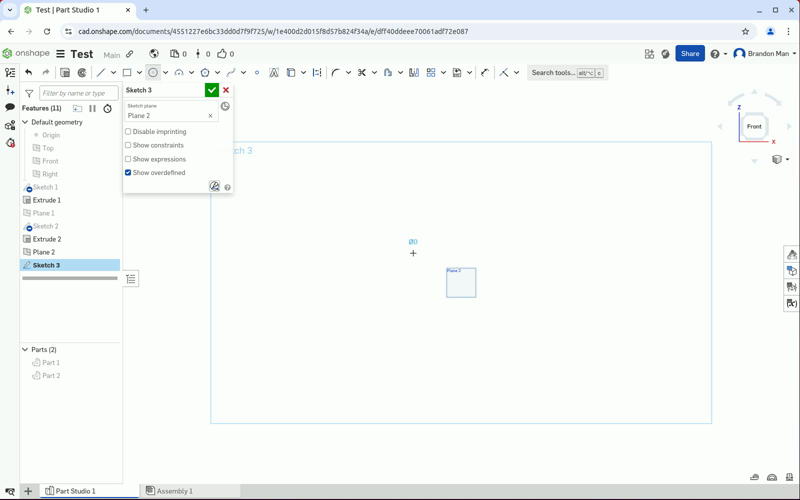
mouse_move(437, 252)
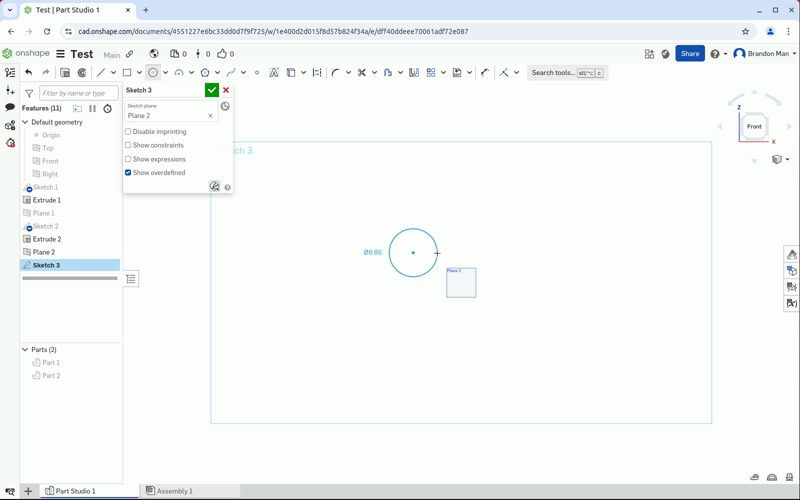
click(437, 252)
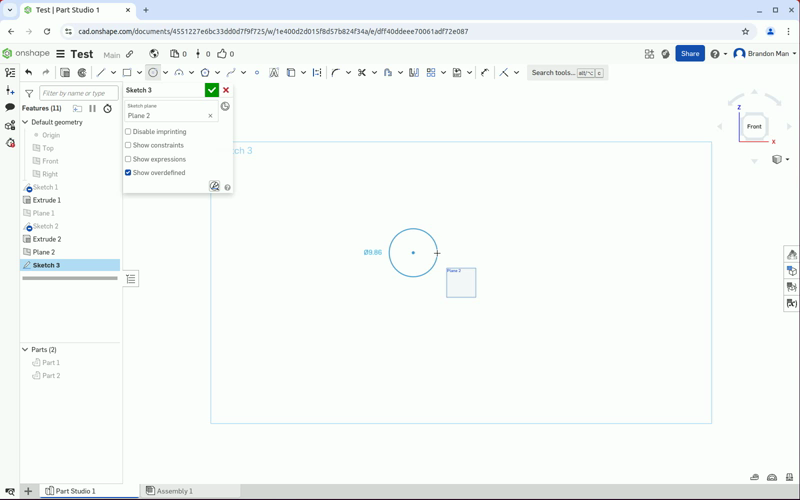
key(esc)
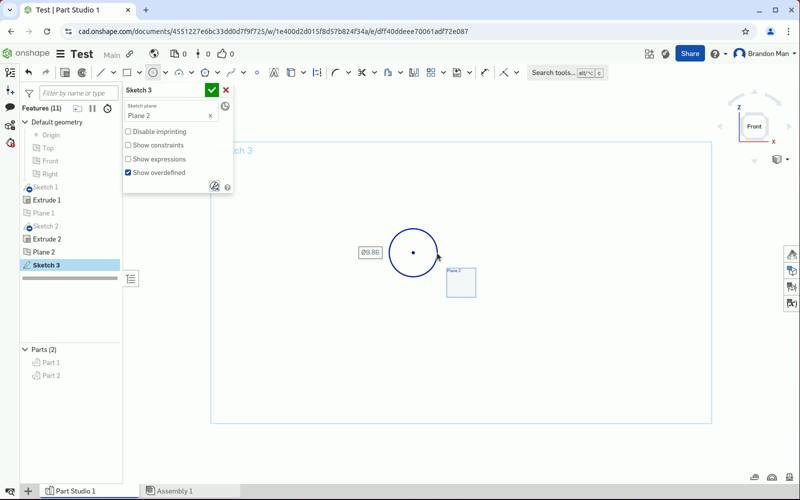
mouse_move(405, 270)
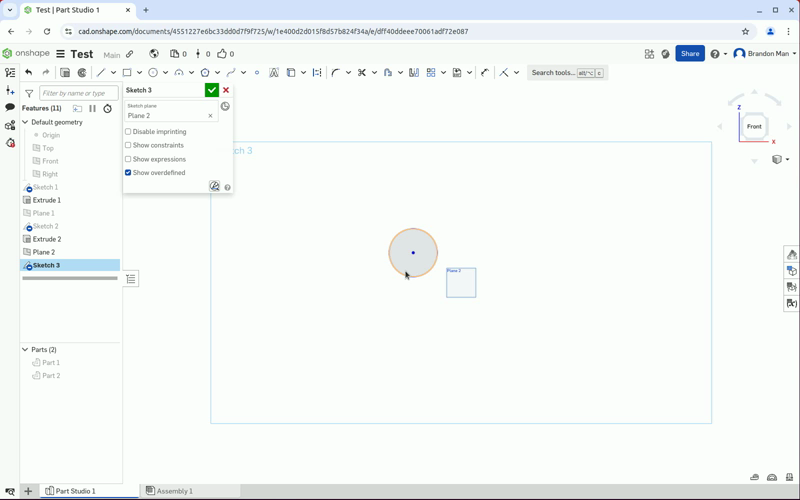
click(405, 270)
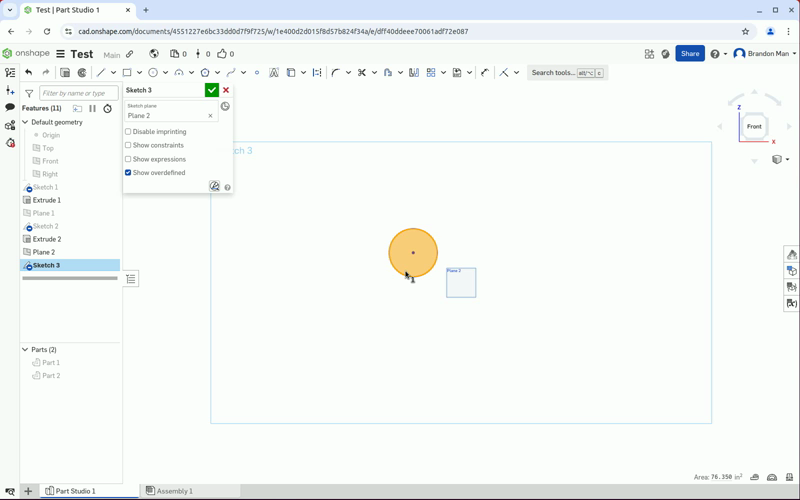
mouse_move(73, 352)
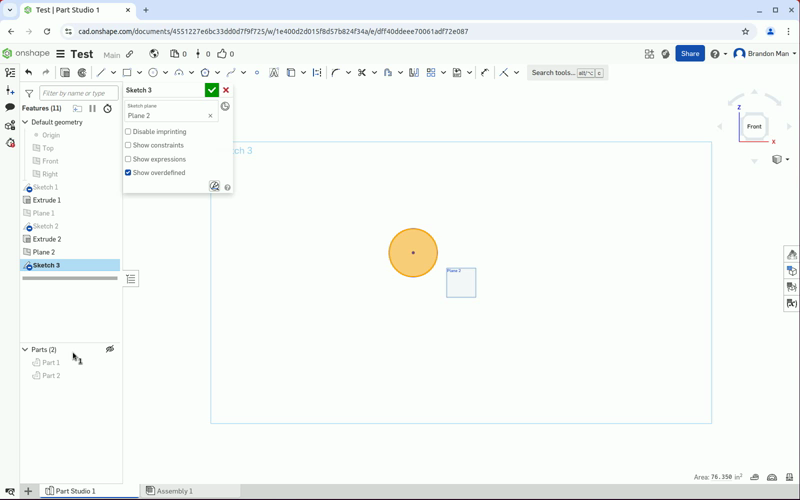
key(shift+y)
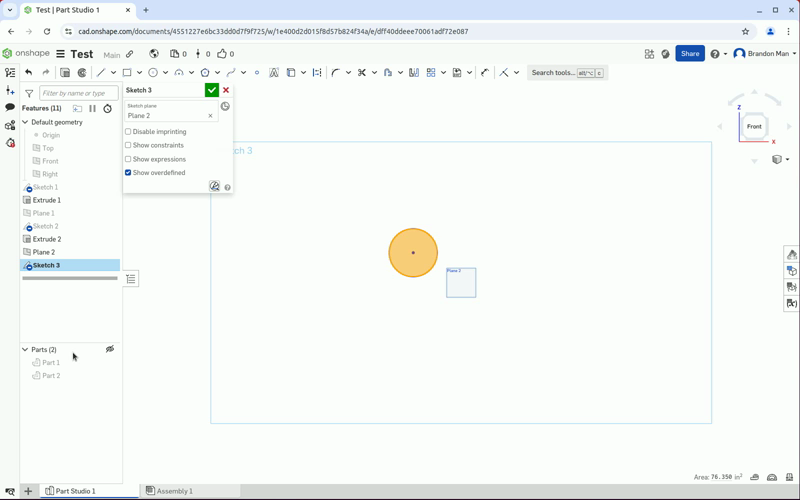
key(shift+e)
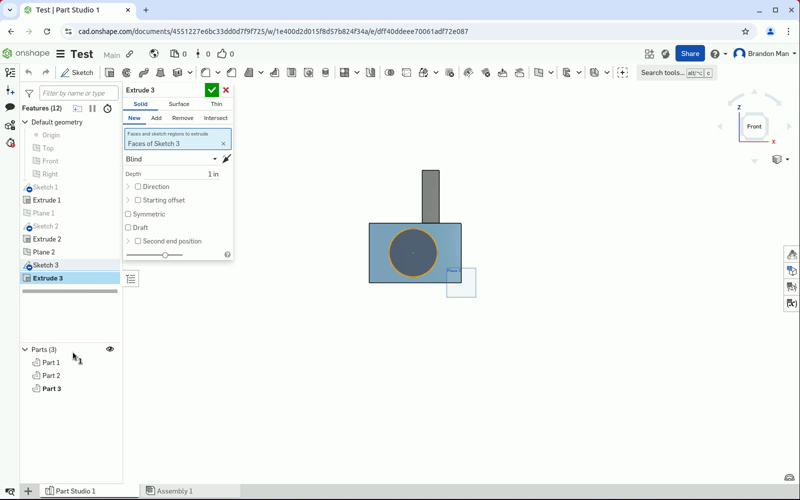
mouse_move(143, 106)
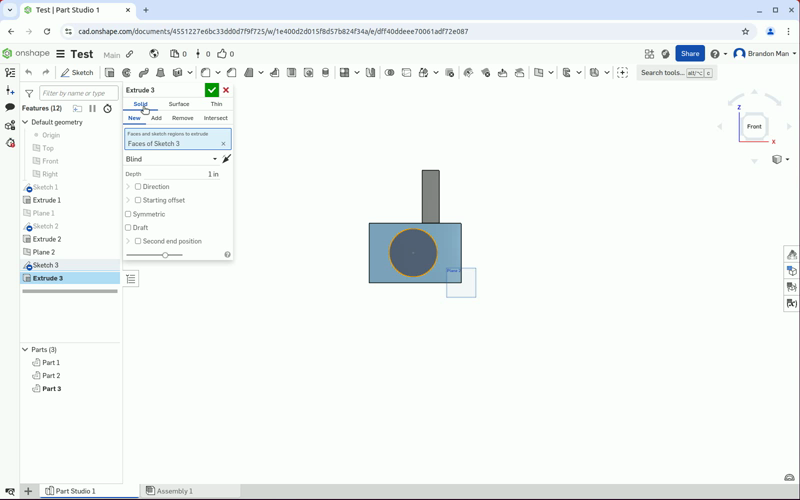
click(143, 106)
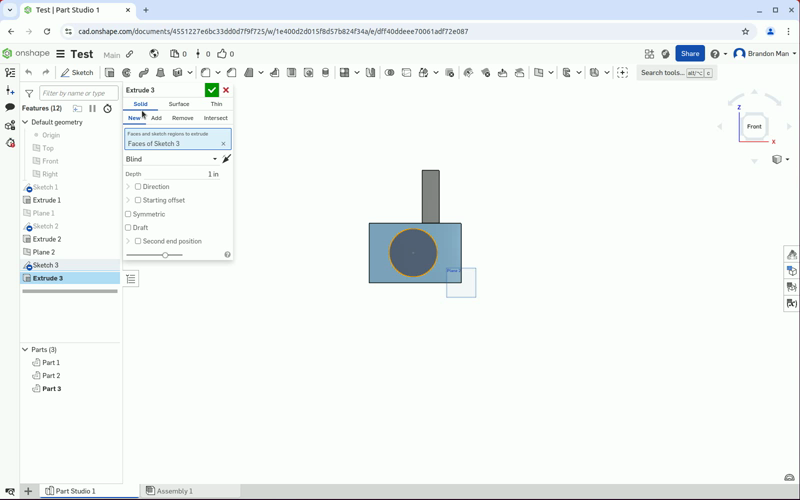
mouse_move(137, 120)
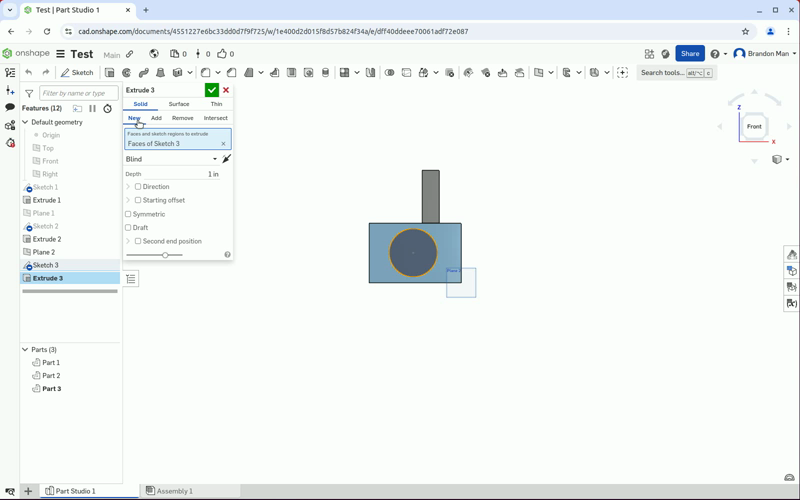
click(137, 120)
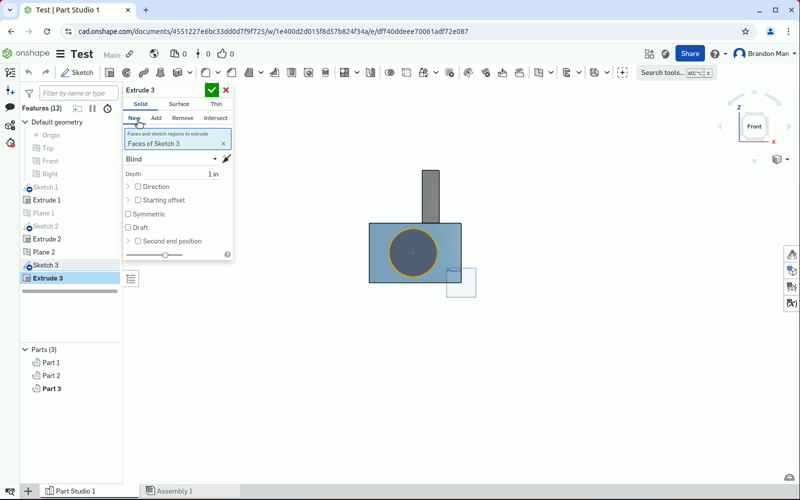
key(tab, 4)
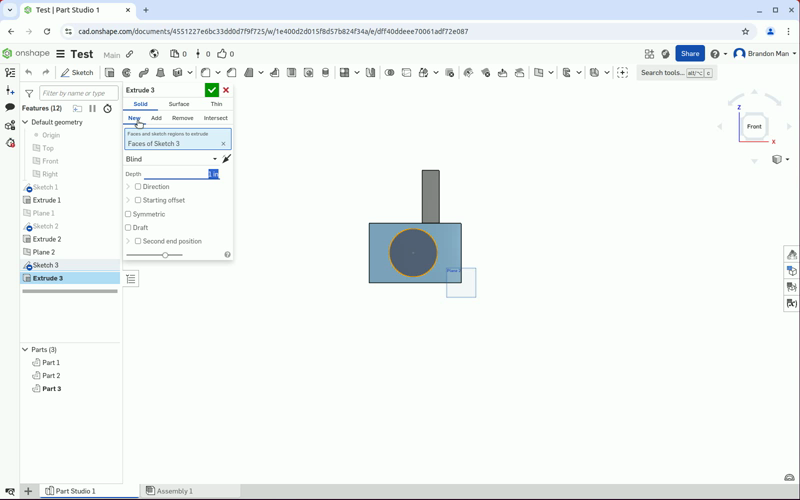
text(10.832)
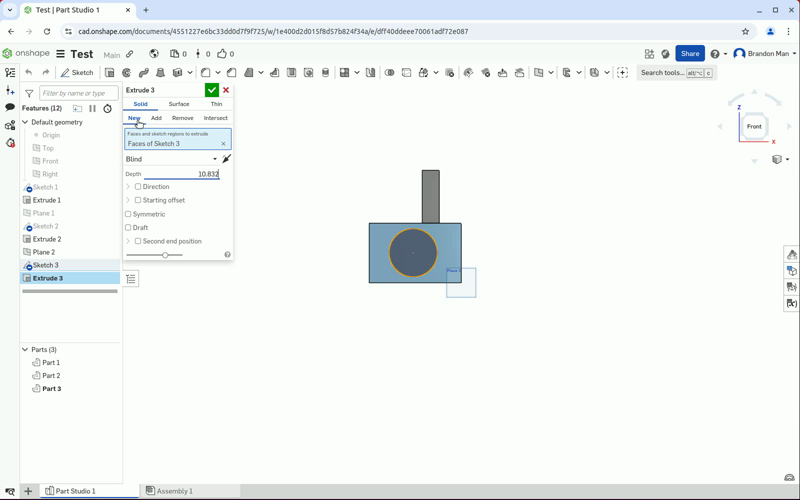
key(enter)
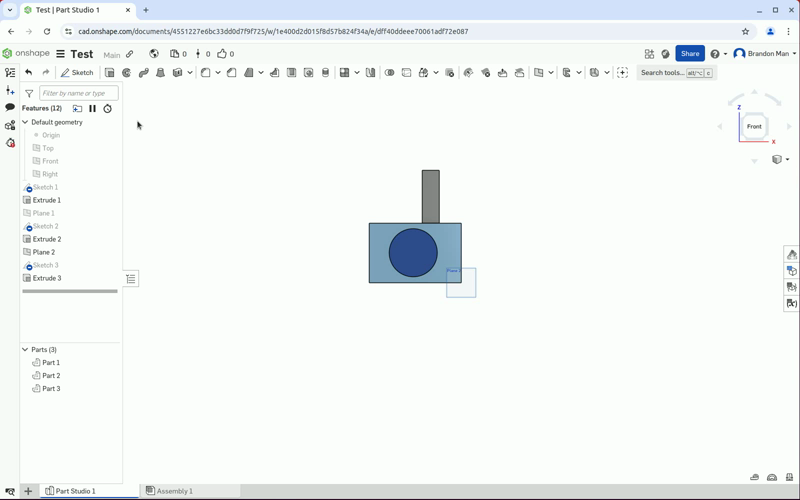
key(shift+h)
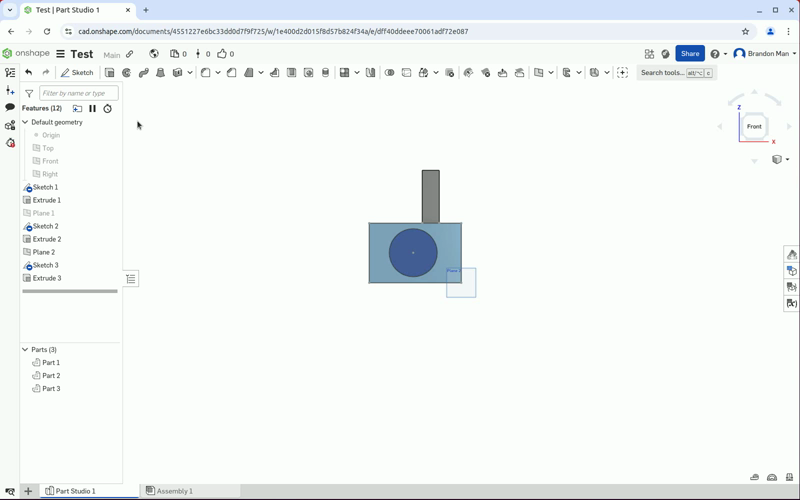
key(shift+h)
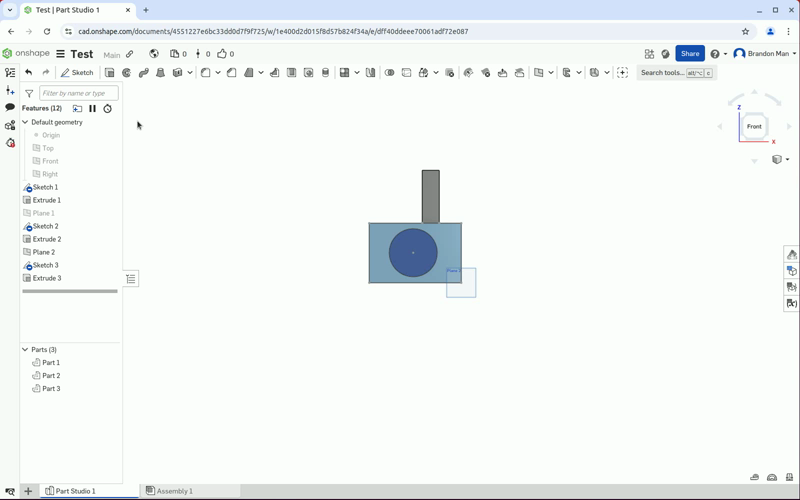
key(shift+7)
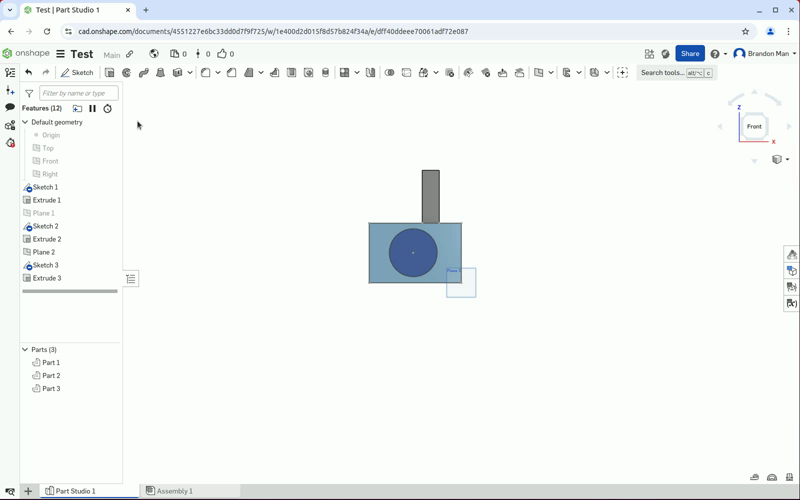
key(left, 2)
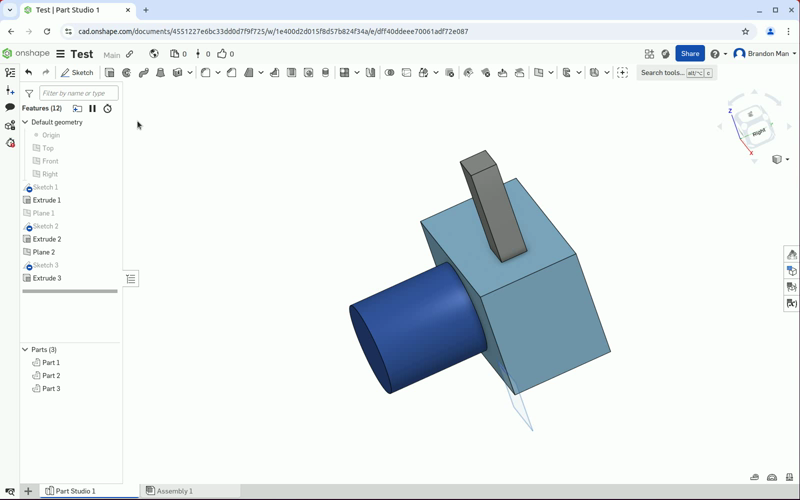
key(down, 2)
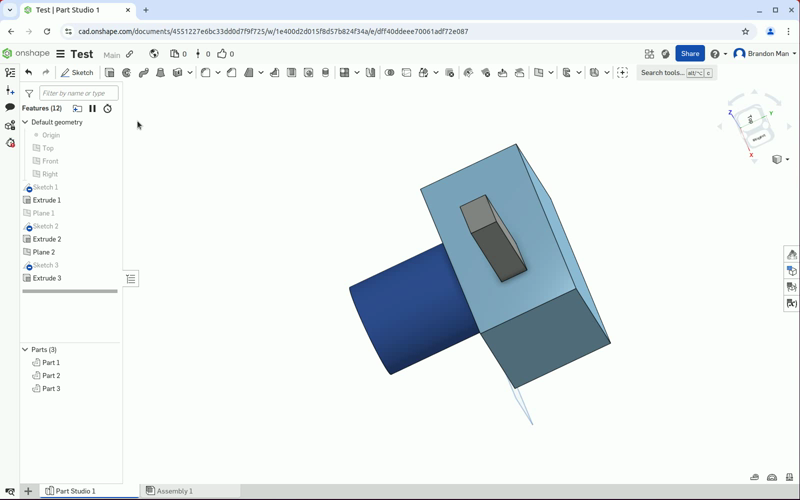
key(up, 2)
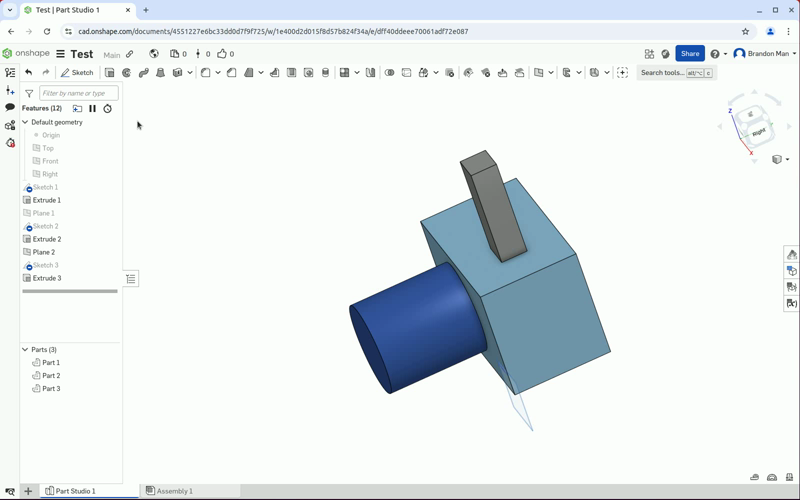
key(right, 2)
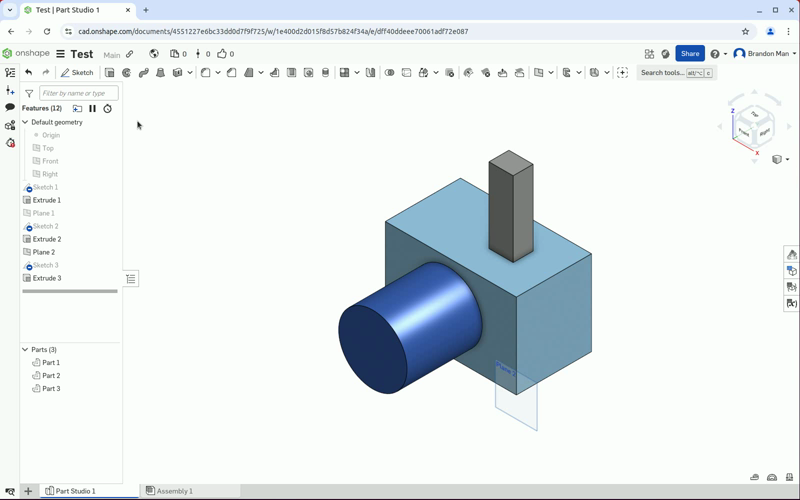
mouse_move(73, 189)
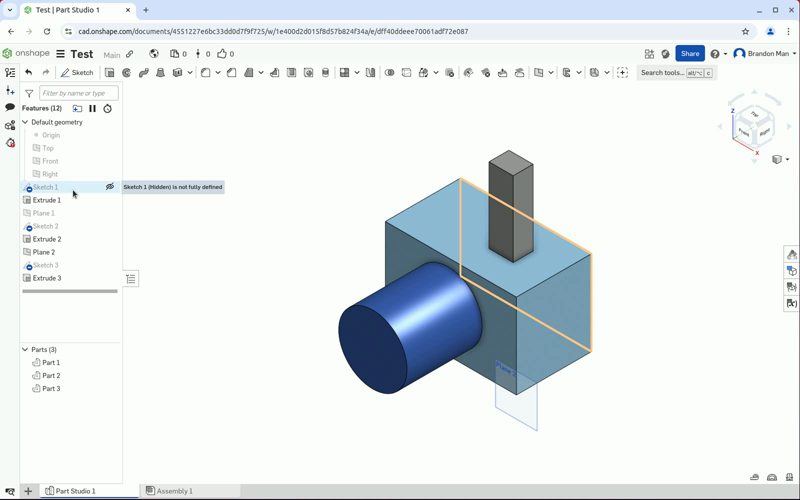
click(73, 189)